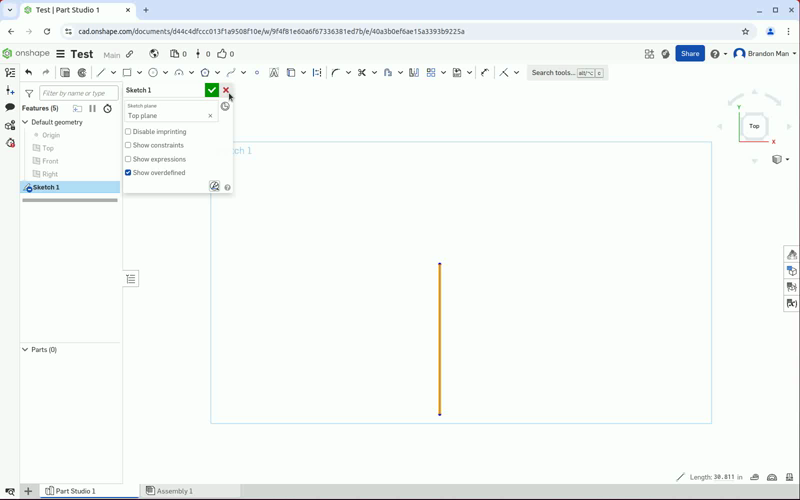
key(shift+h)
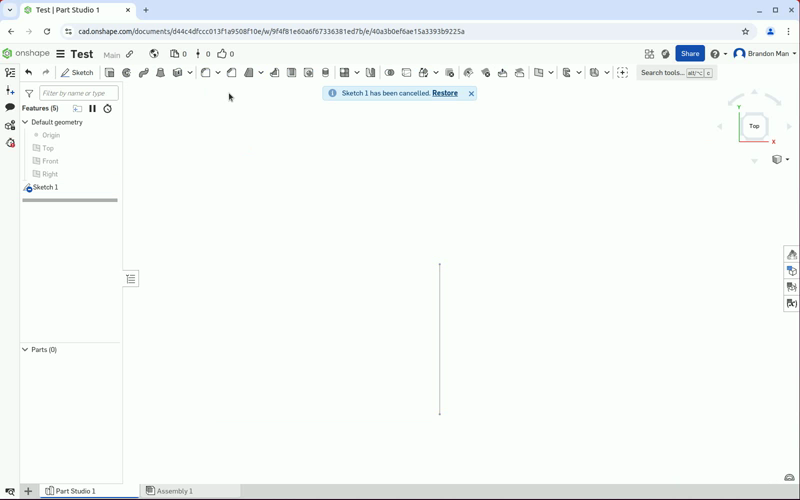
key(shift+s)
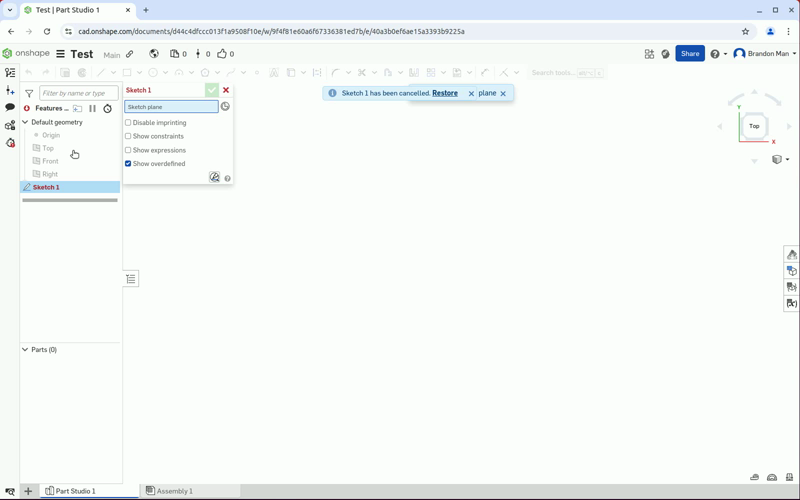
mouse_move(73, 150)
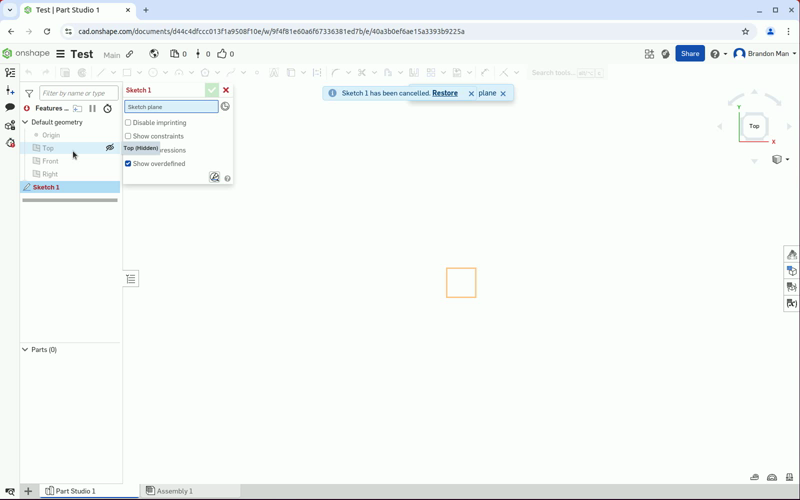
click(73, 150)
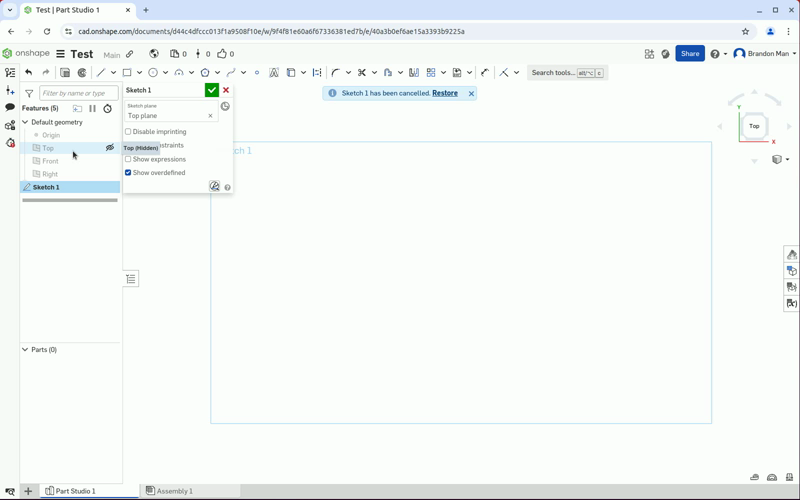
mouse_move(73, 352)
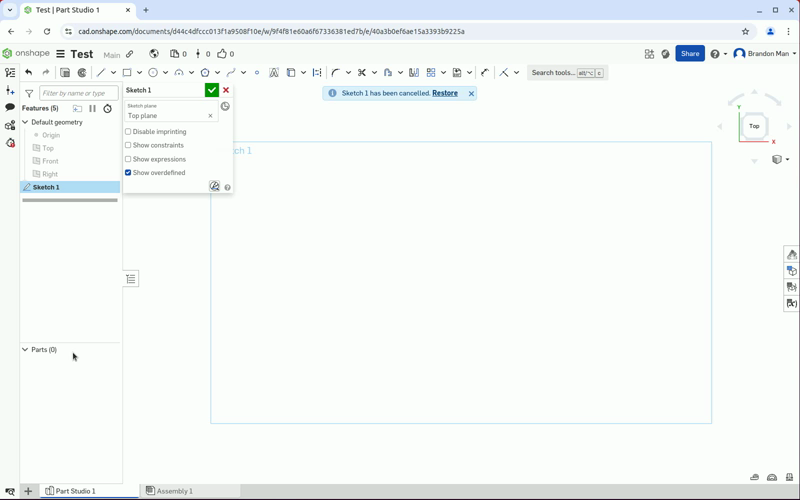
key(y)
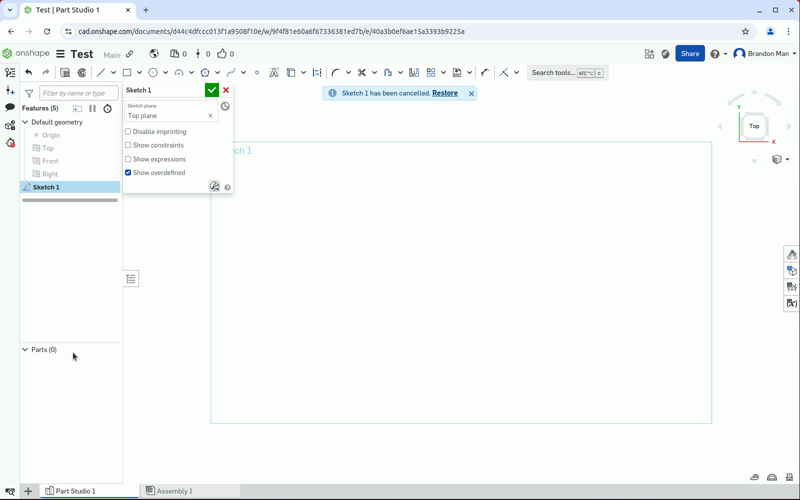
key(l)
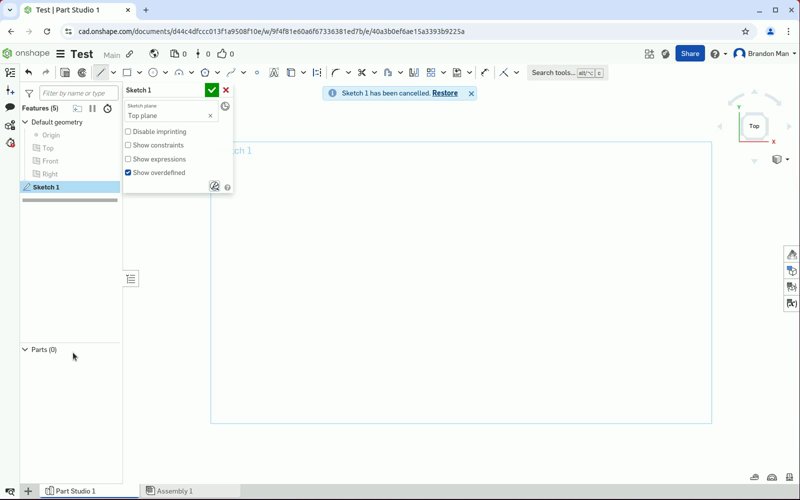
key_down(shift)
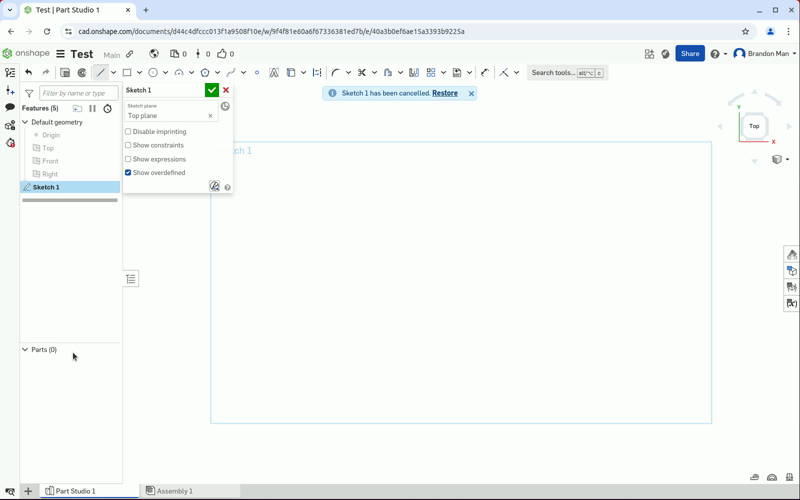
mouse_move(348, 333)
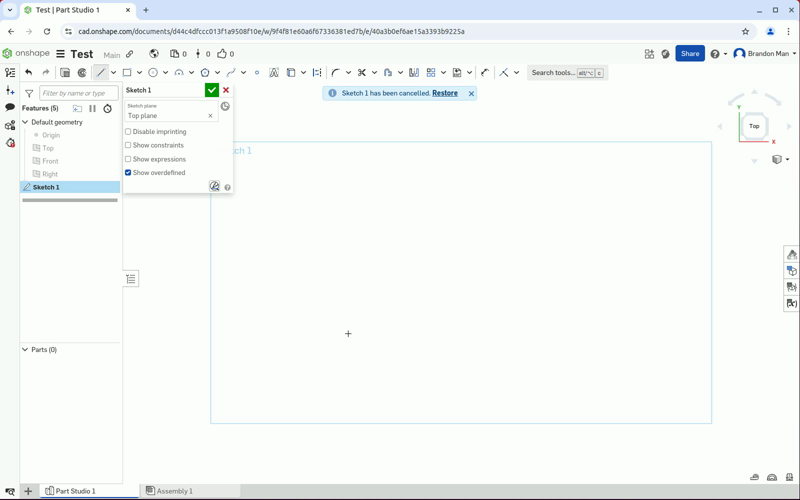
click(348, 333)
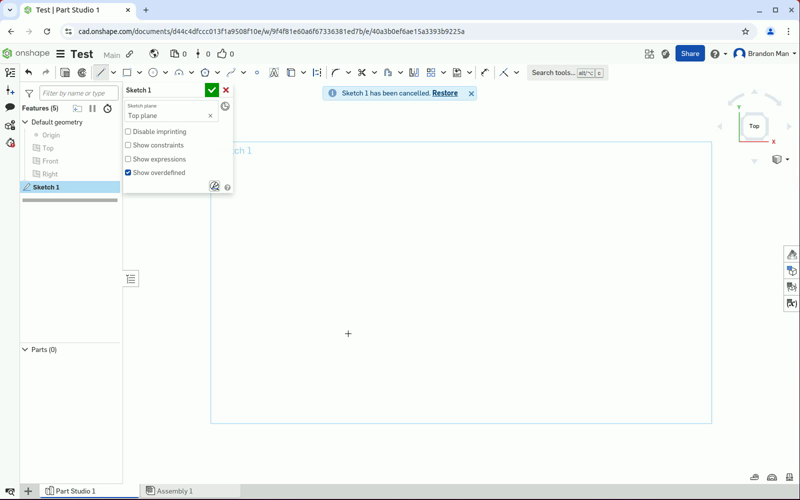
key_up(shift)
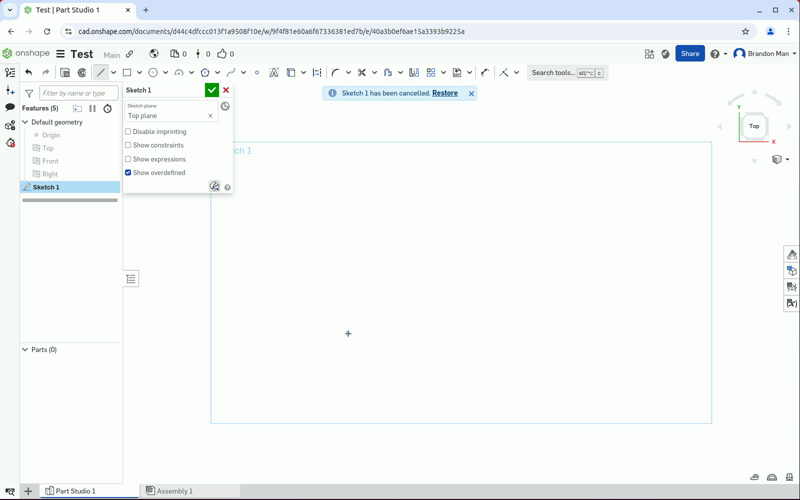
key_down(shift)
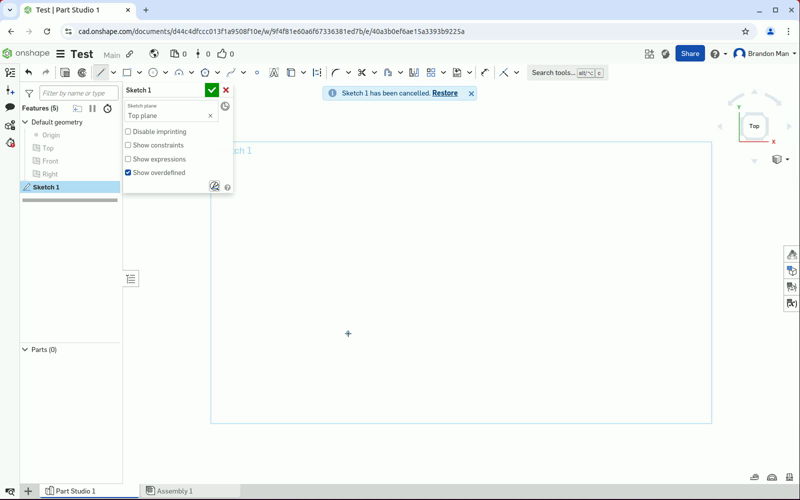
mouse_move(572, 333)
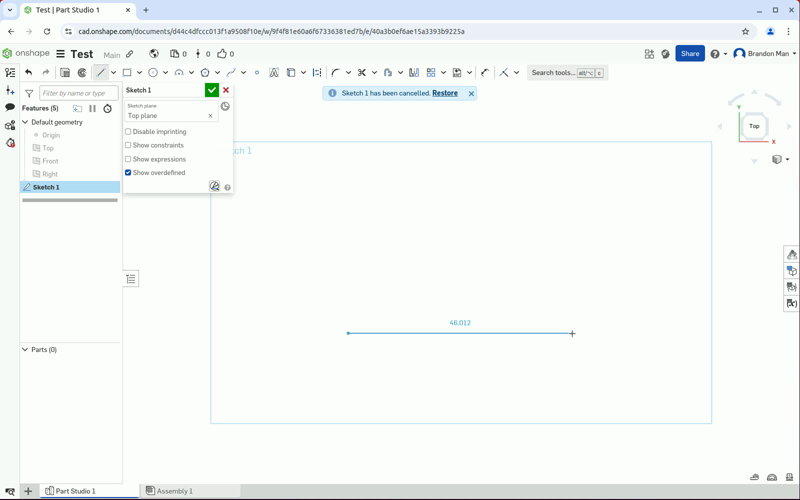
click(572, 333)
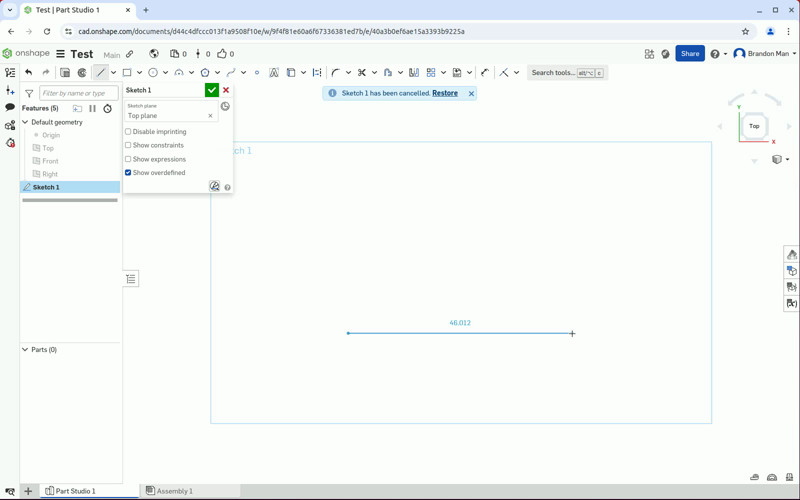
key_up(shift)
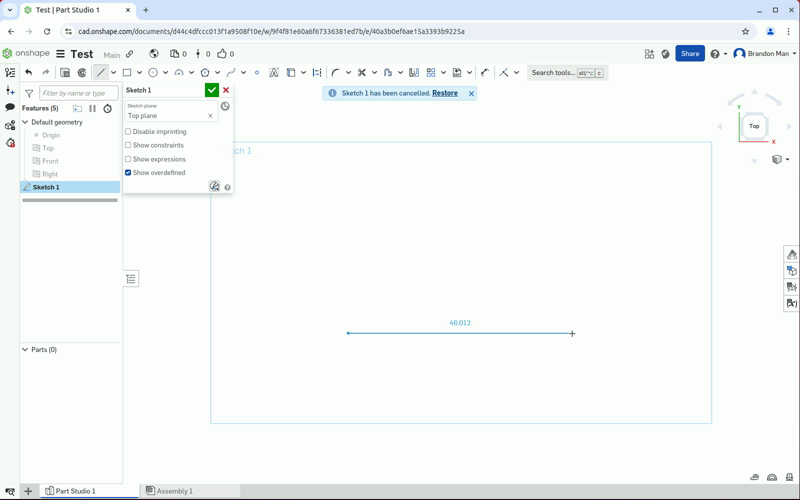
key_down(shift)
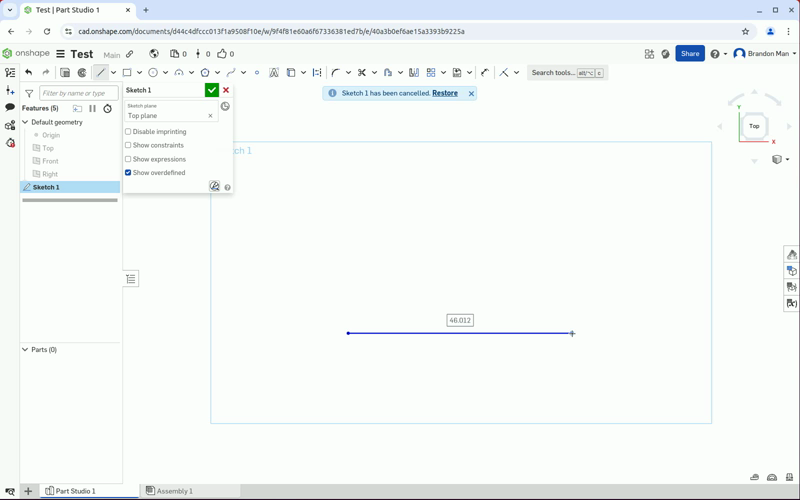
mouse_move(572, 234)
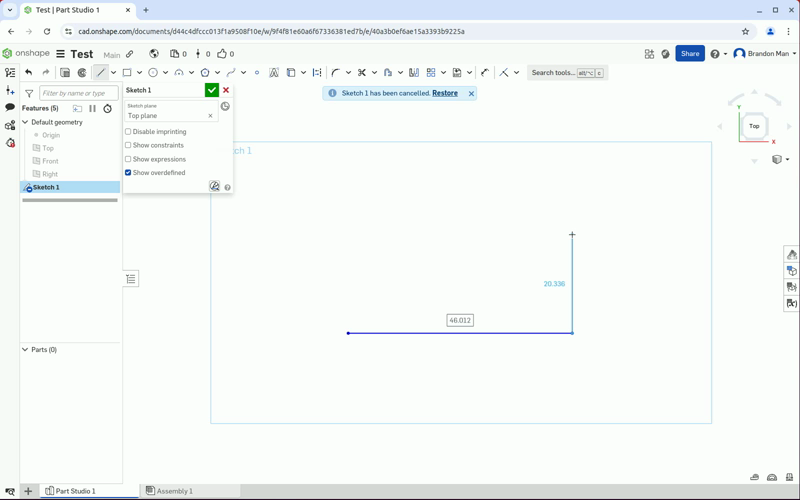
click(572, 234)
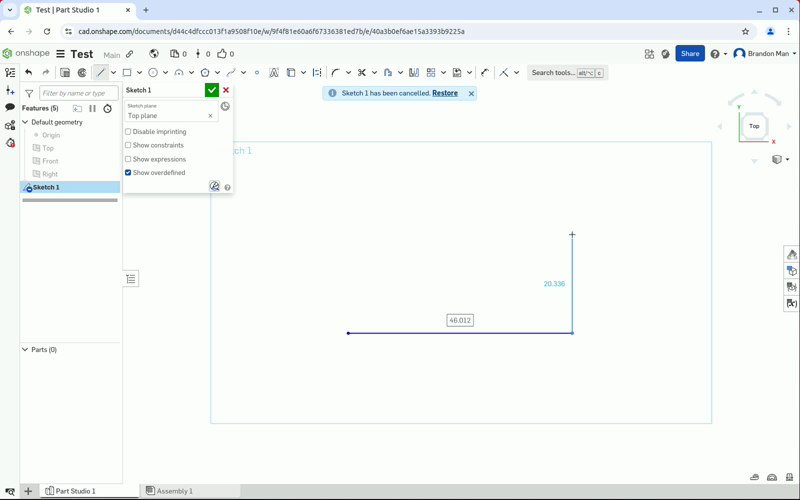
key_up(shift)
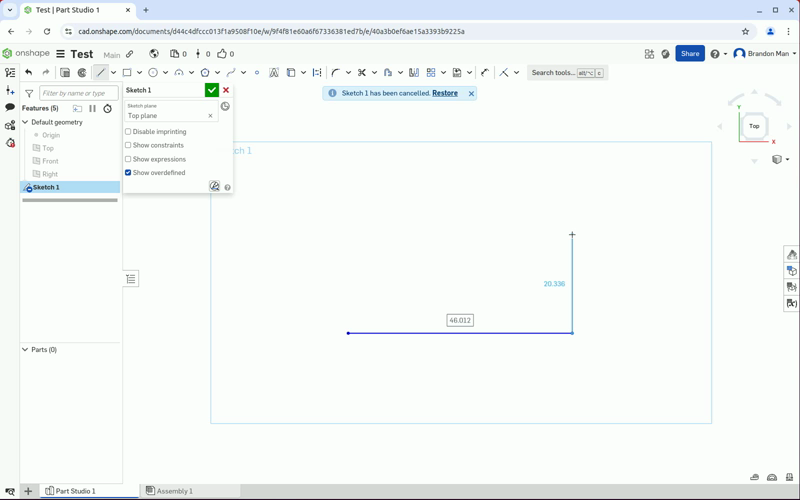
key_down(shift)
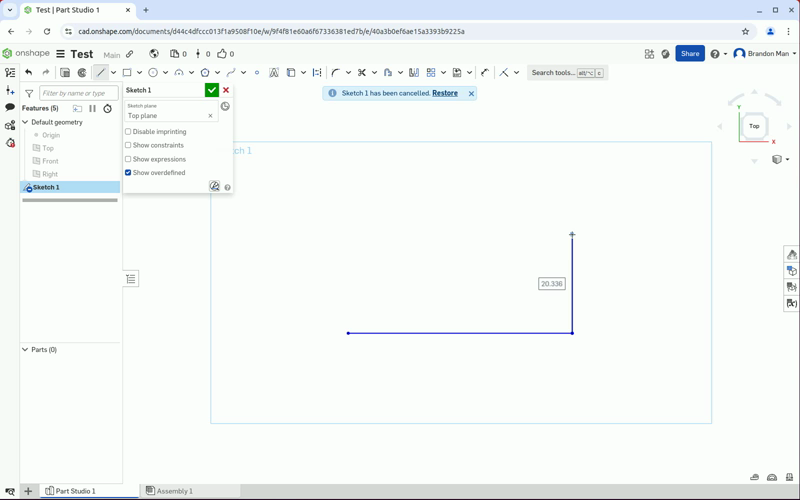
mouse_move(348, 234)
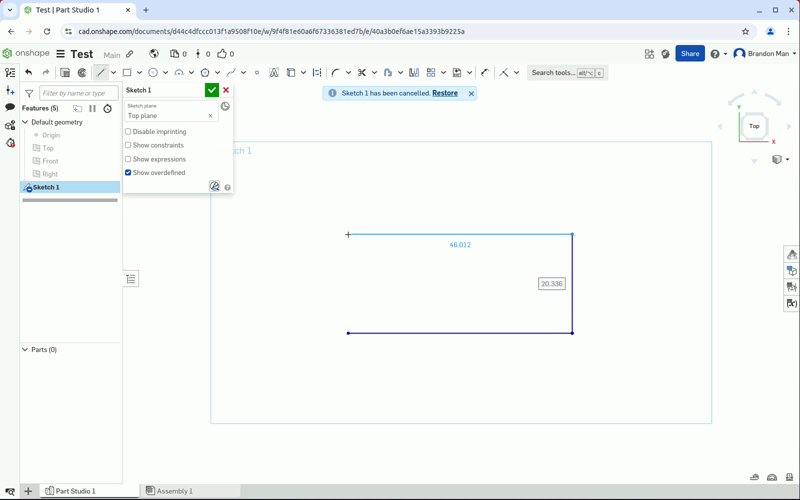
click(348, 234)
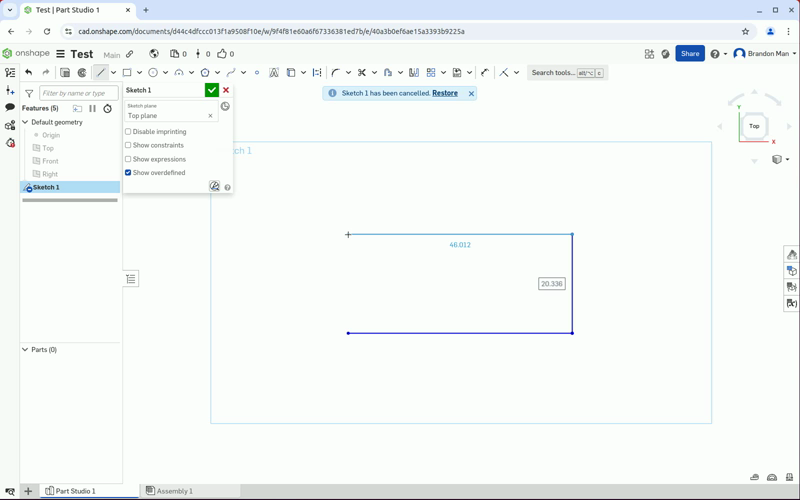
key_up(shift)
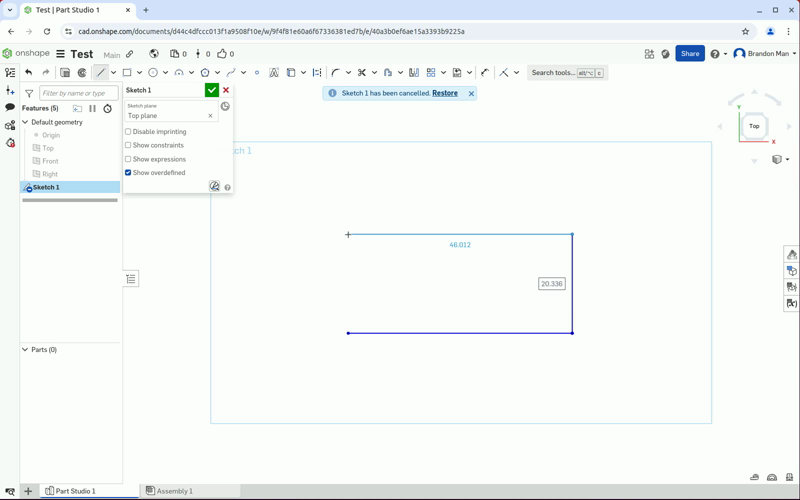
key_down(shift)
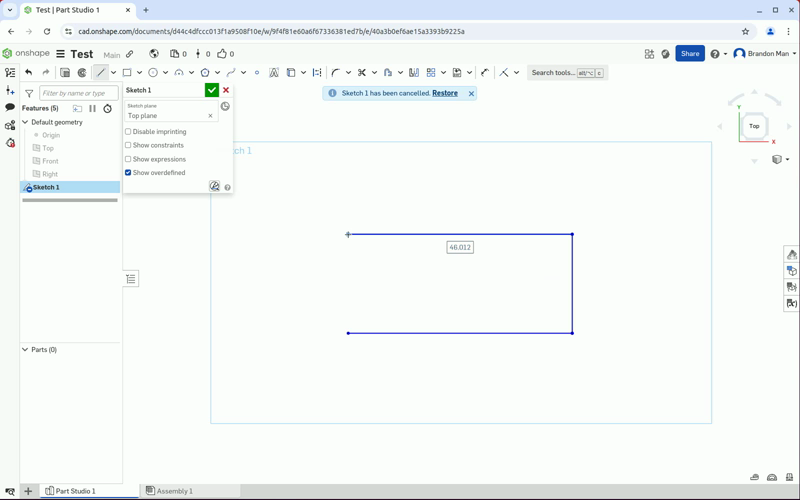
mouse_move(348, 333)
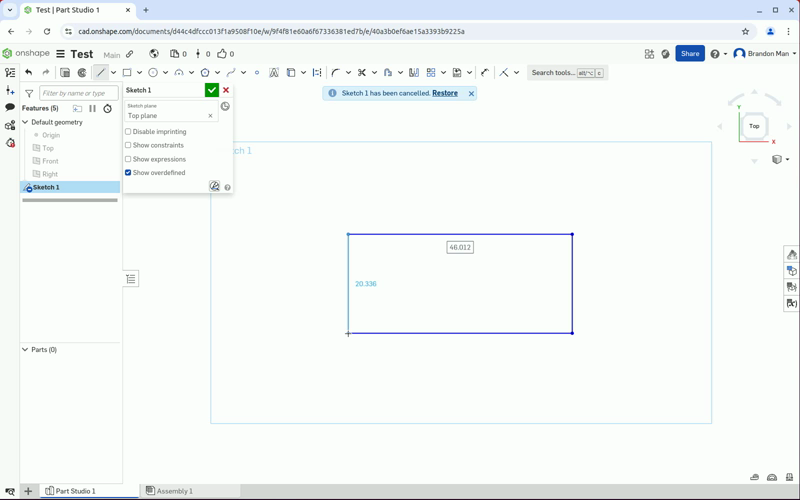
key_up(shift)
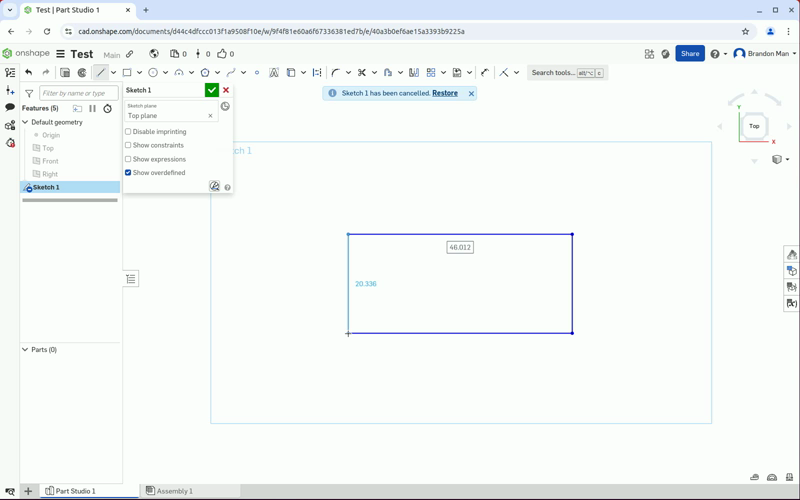
click(348, 333)
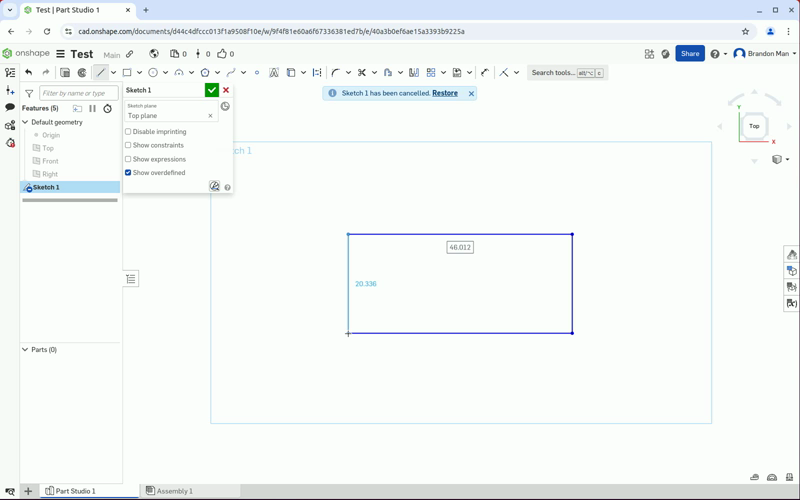
key(esc)
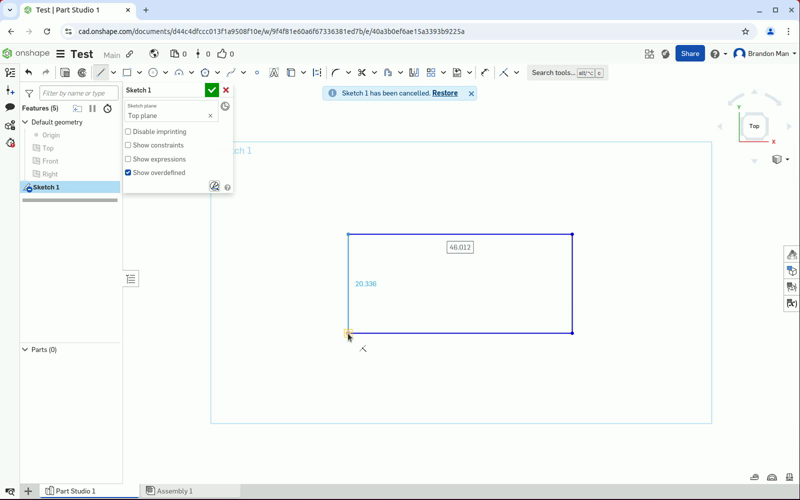
mouse_move(484, 315)
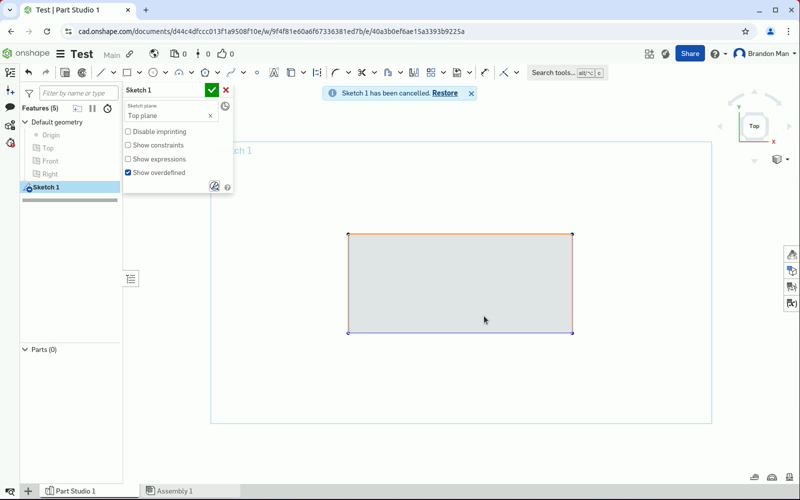
click(484, 315)
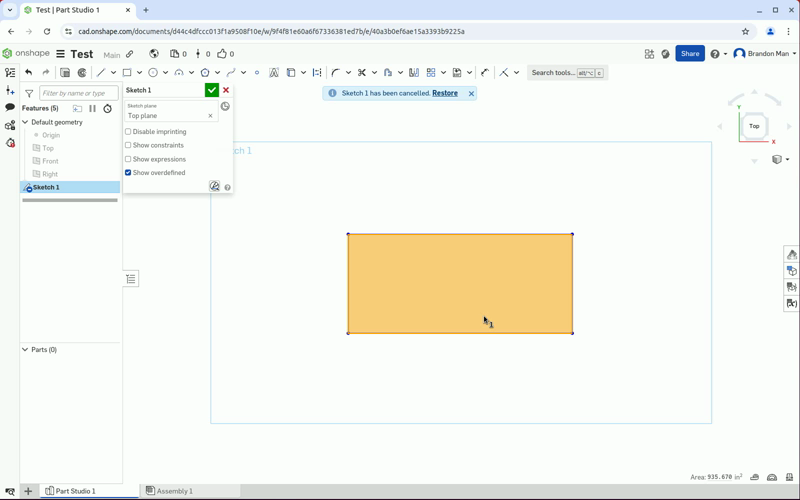
mouse_move(73, 352)
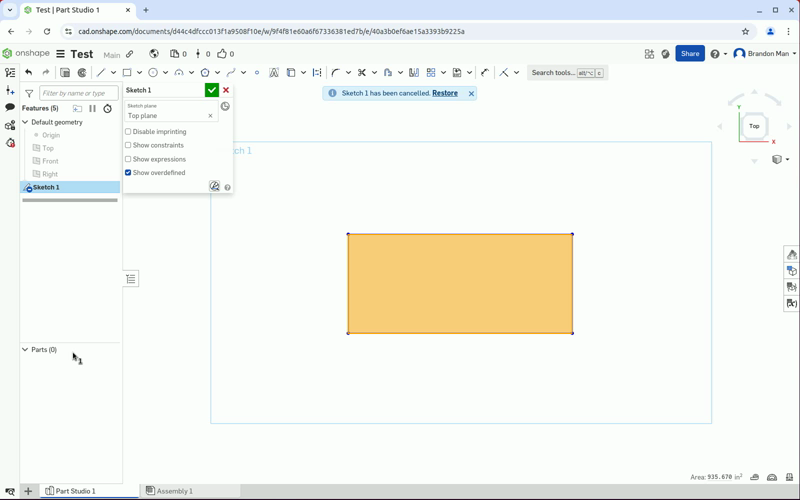
key(shift+y)
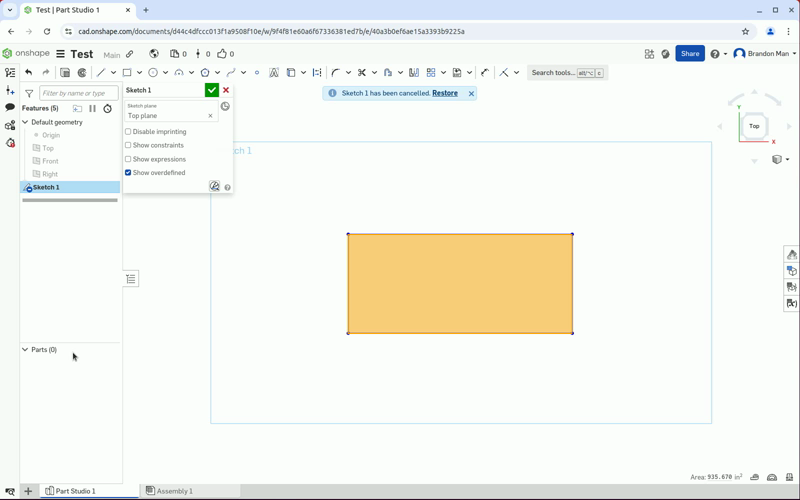
key(shift+e)
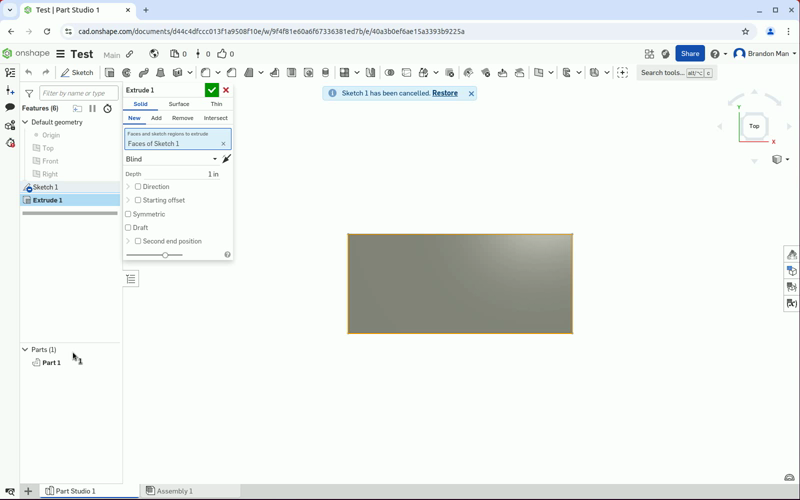
mouse_move(143, 106)
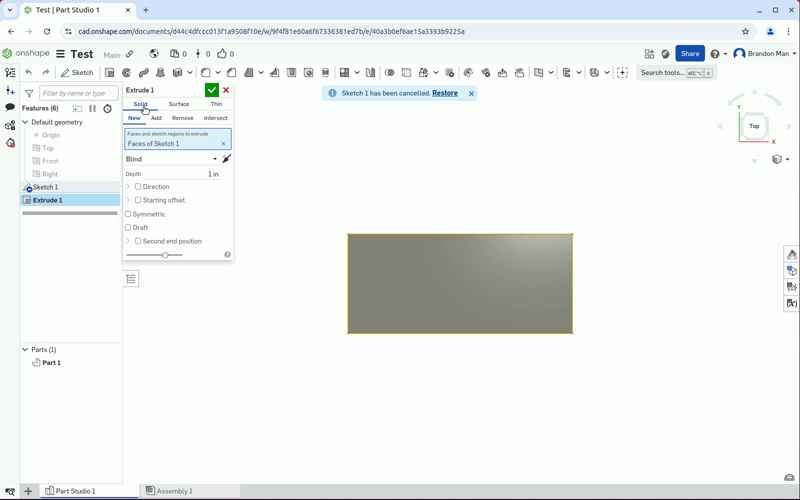
click(143, 106)
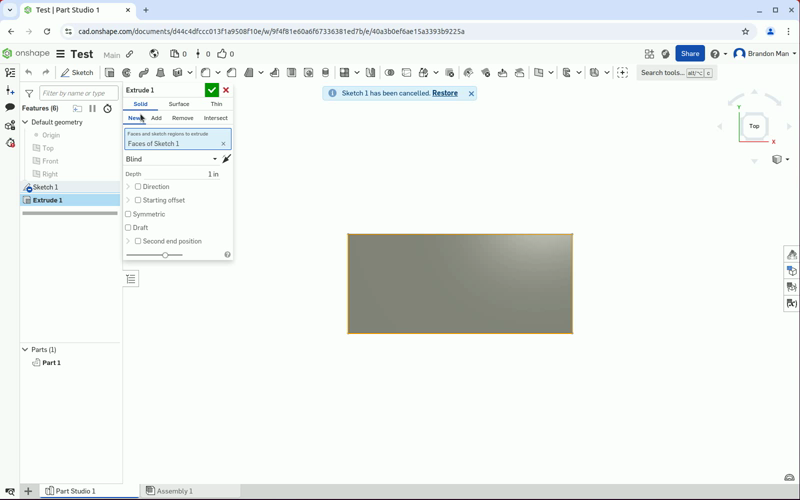
mouse_move(137, 120)
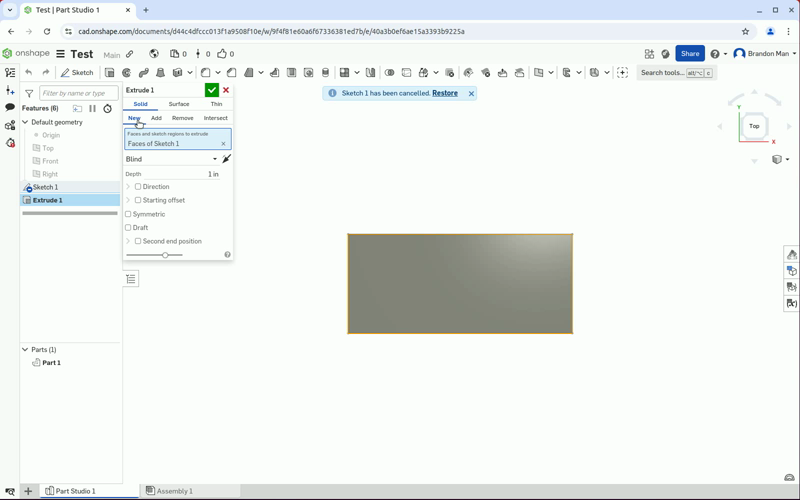
click(137, 120)
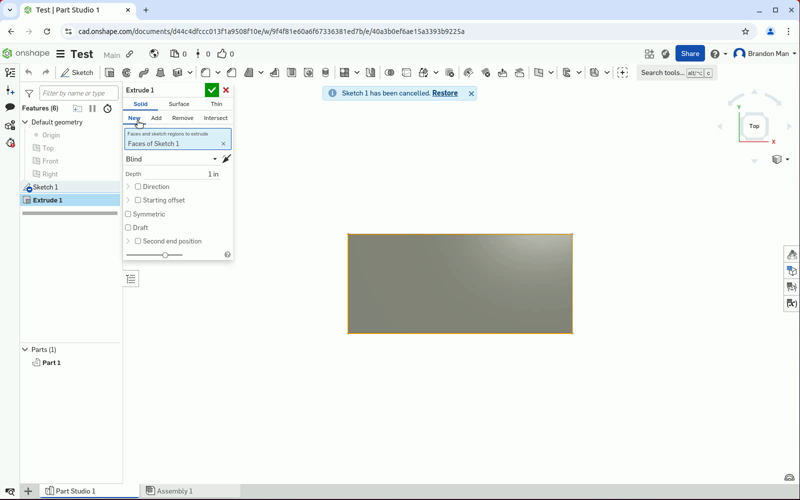
key(tab, 4)
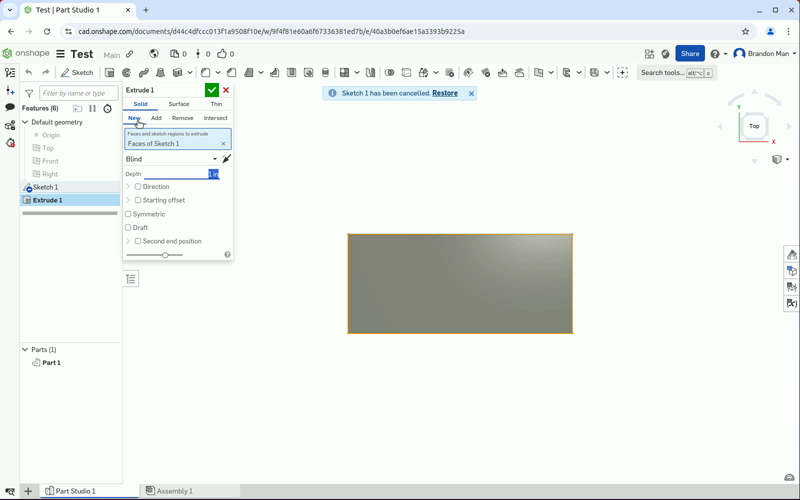
text(-4.814)
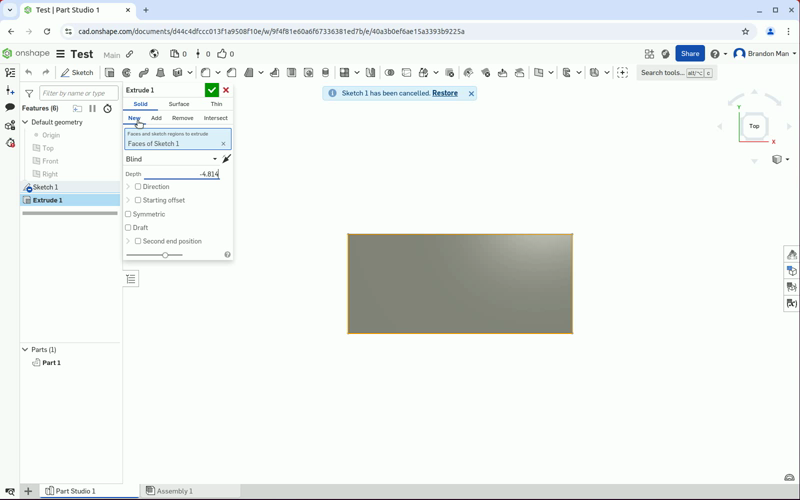
key(enter)
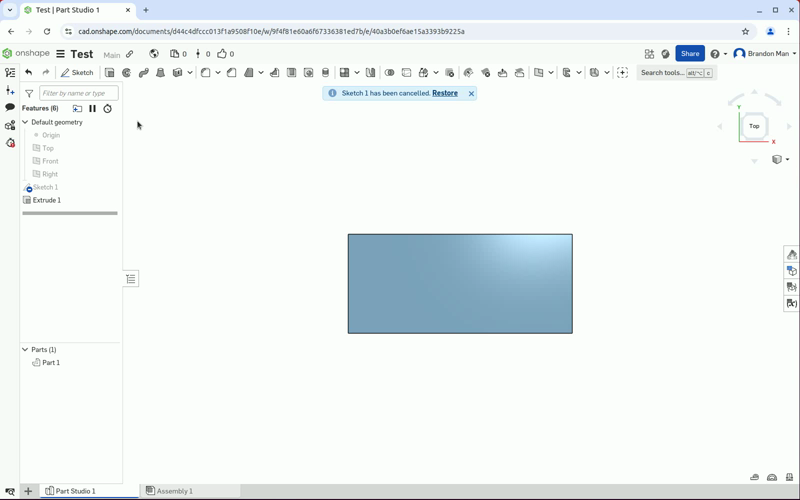
key(shift+h)
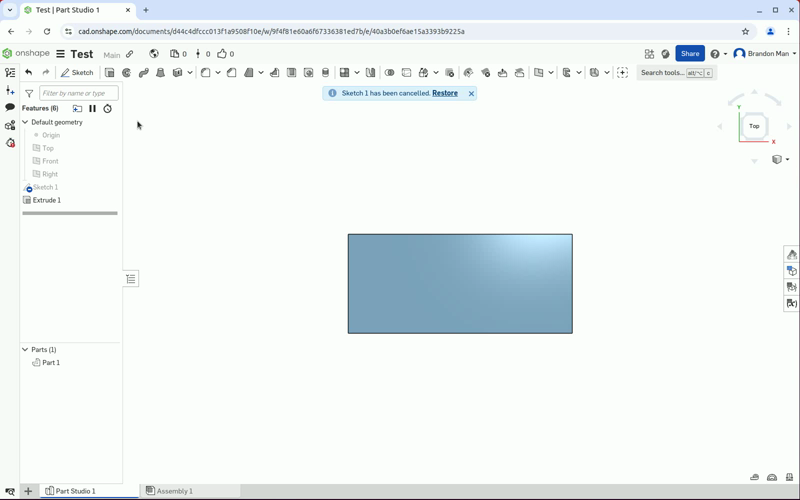
key(shift+h)
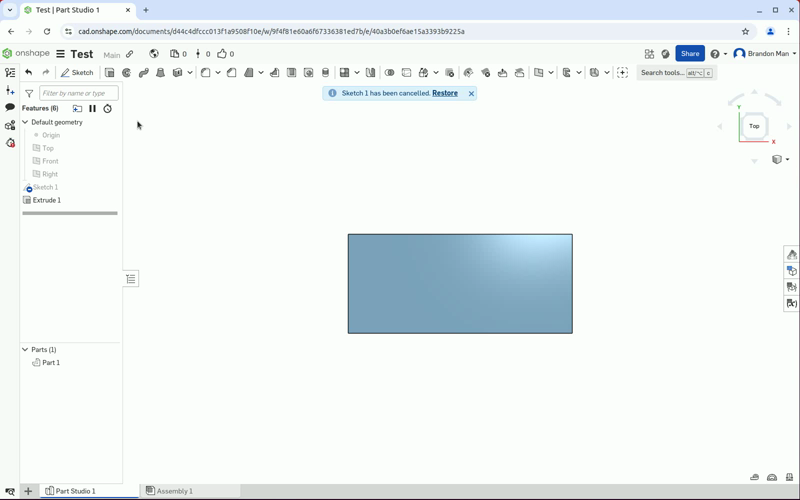
mouse_move(73, 189)
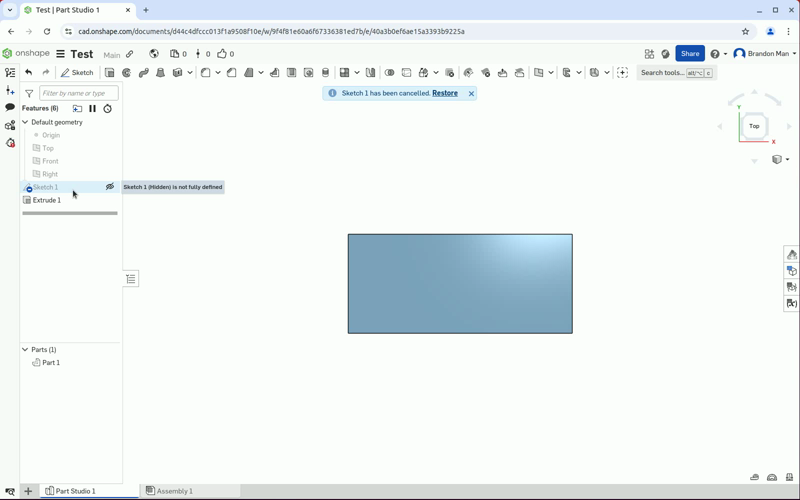
click(73, 189)
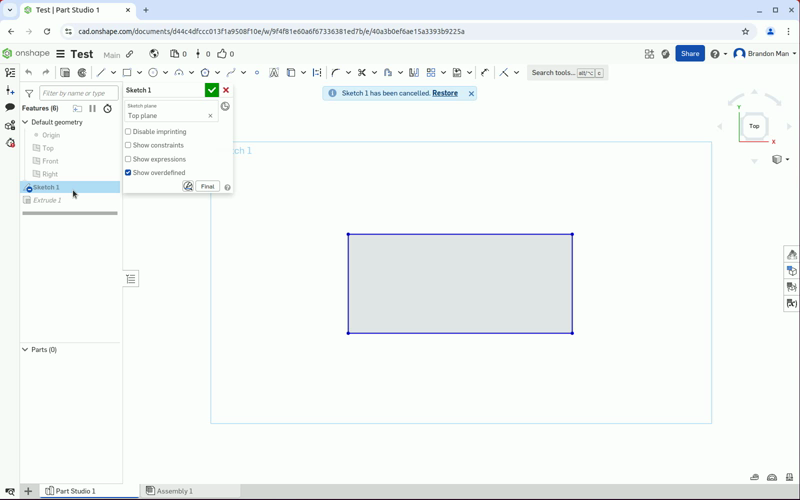
mouse_move(229, 92)
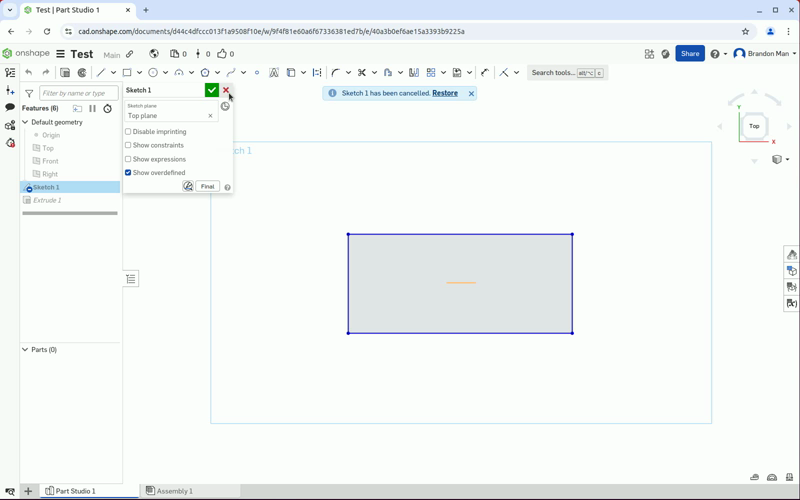
click(229, 92)
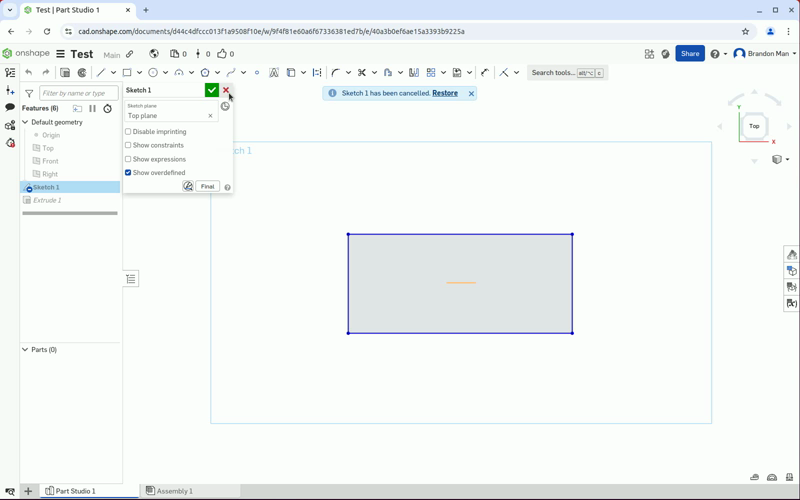
key(shift+s)
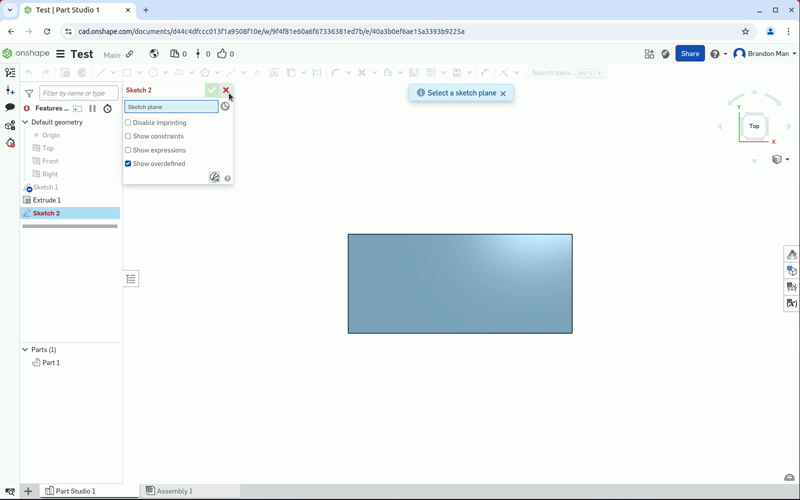
mouse_move(73, 150)
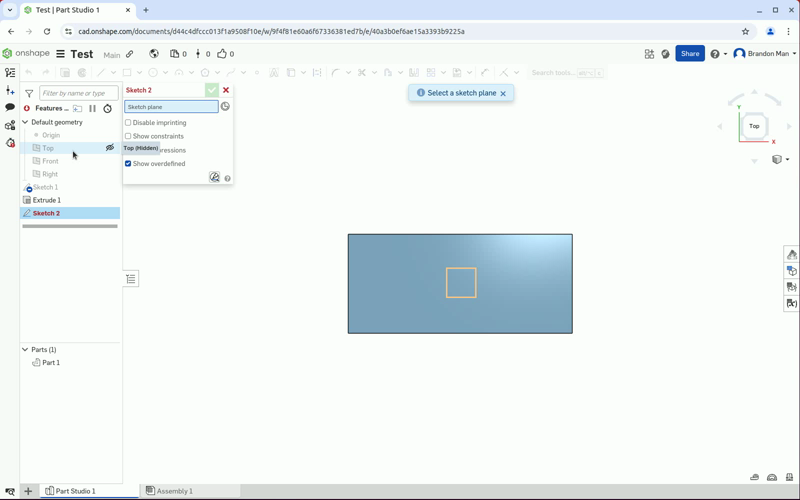
click(73, 150)
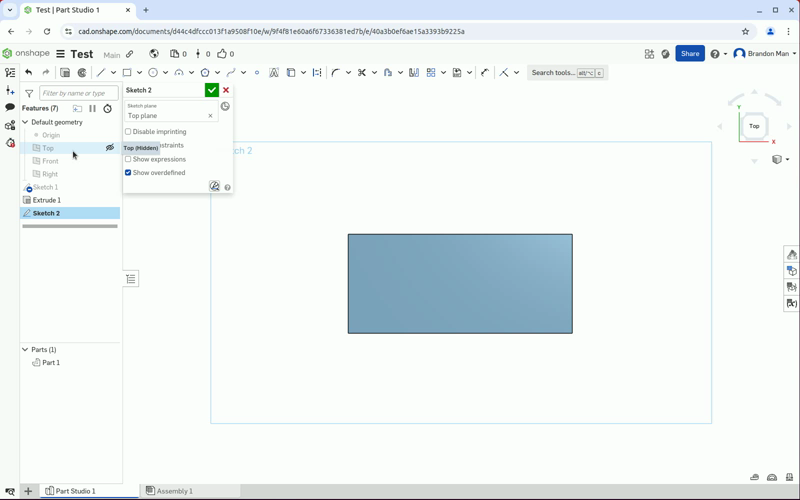
mouse_move(73, 352)
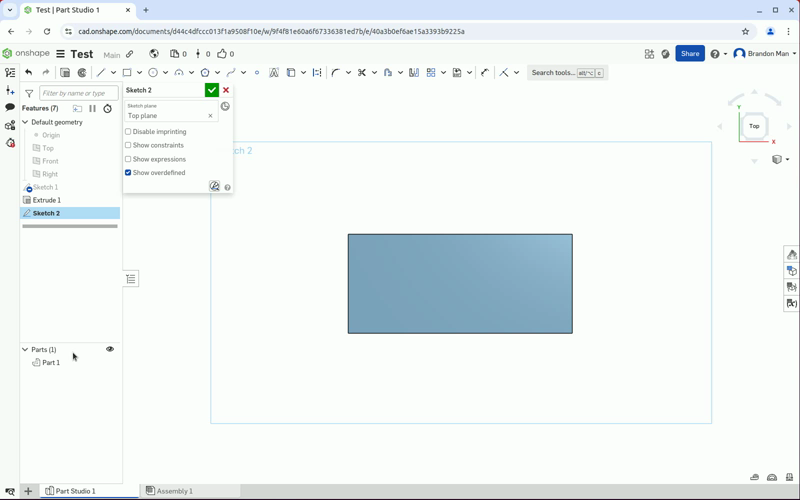
key(y)
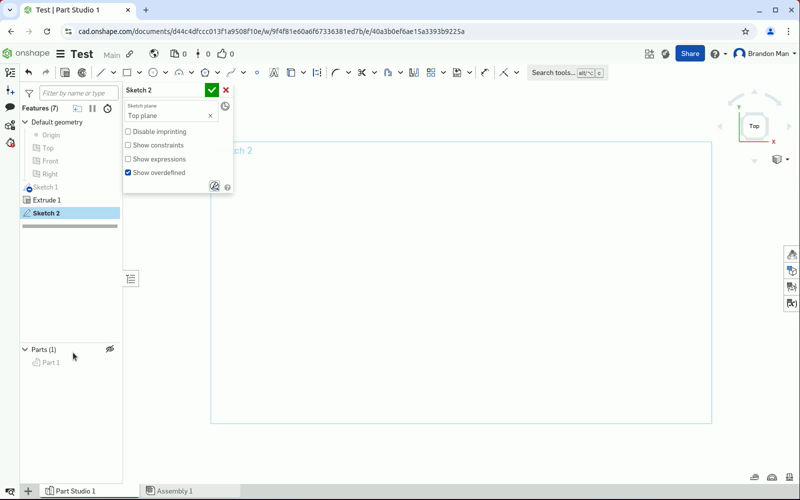
key(l)
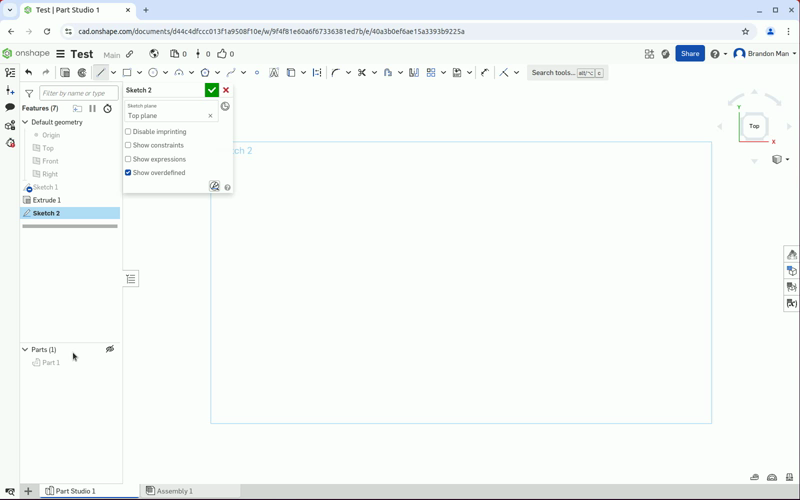
key_down(shift)
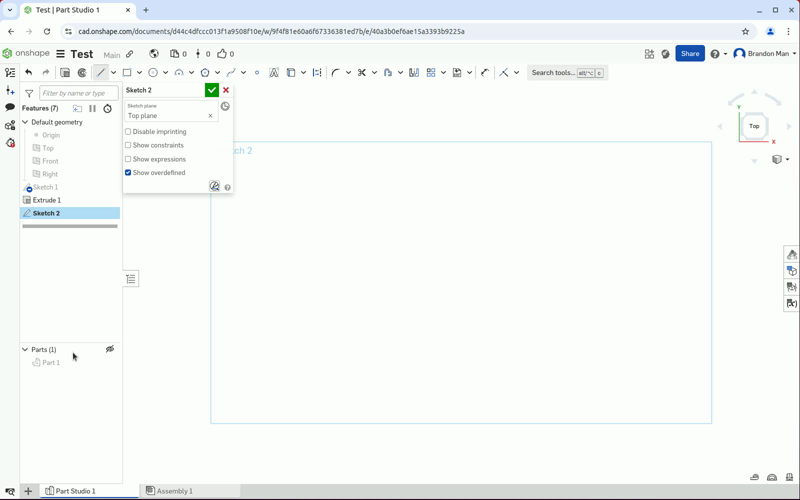
mouse_move(378, 314)
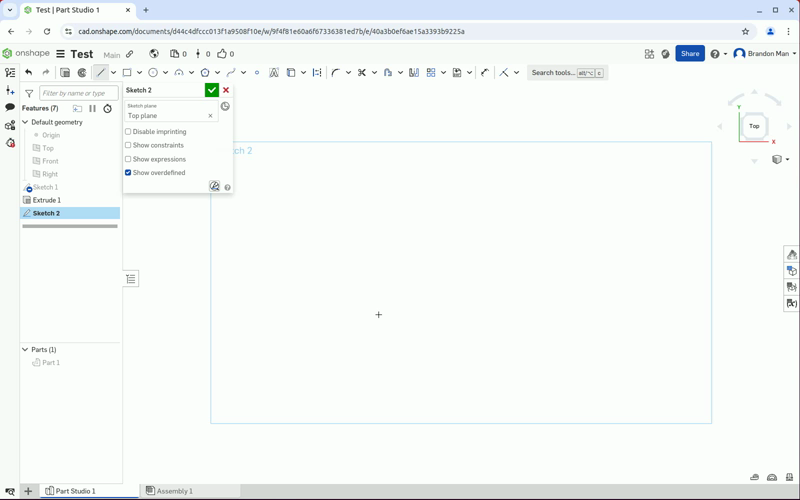
click(378, 314)
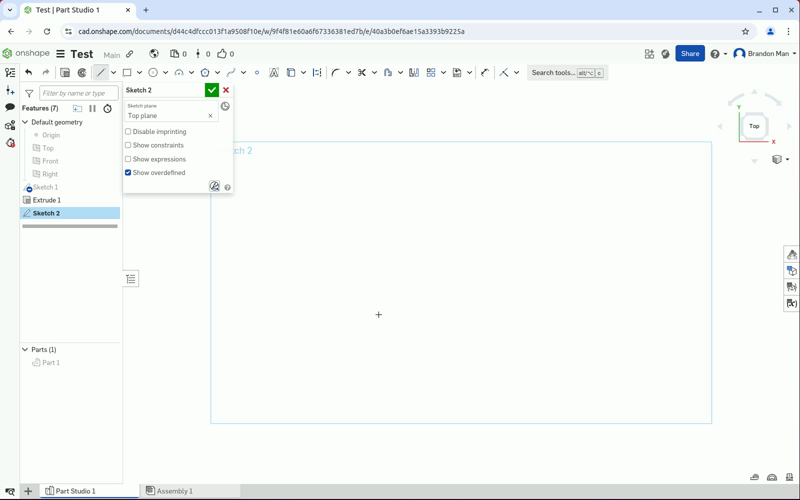
key_up(shift)
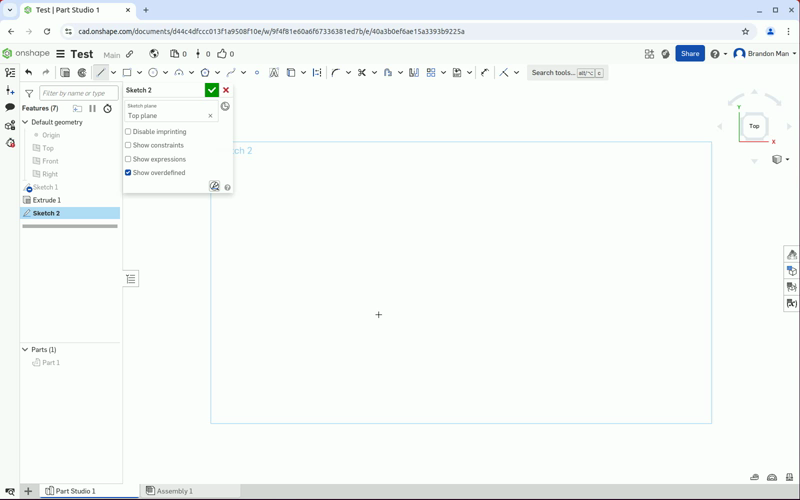
key_down(shift)
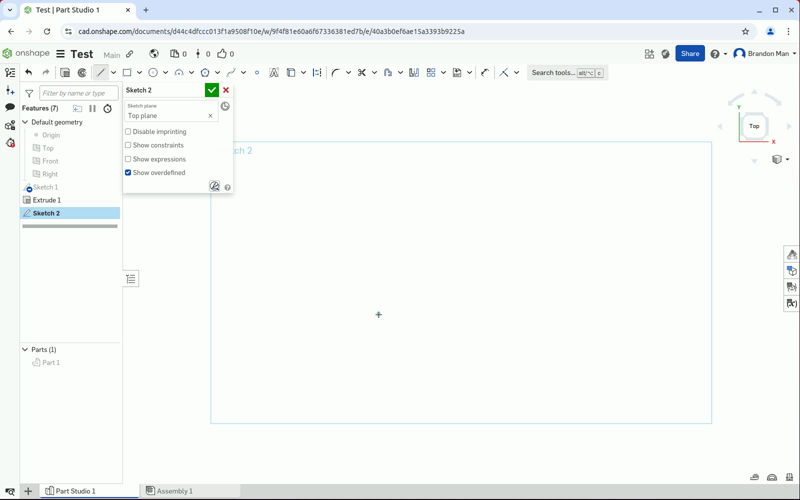
mouse_move(543, 314)
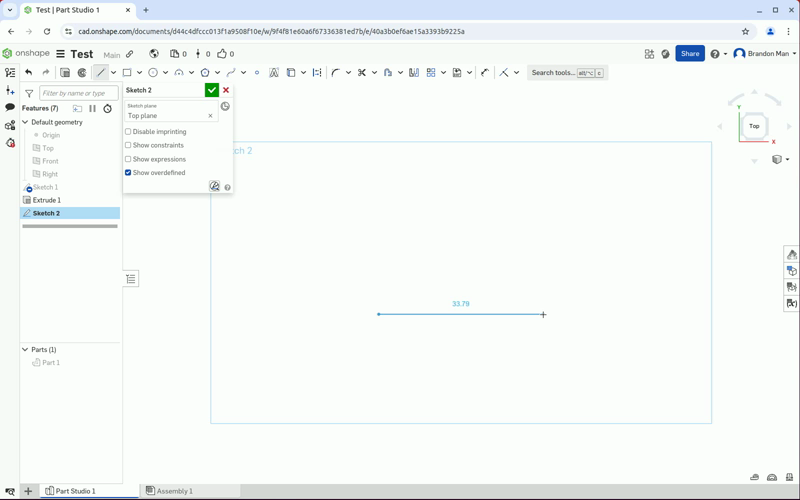
click(543, 314)
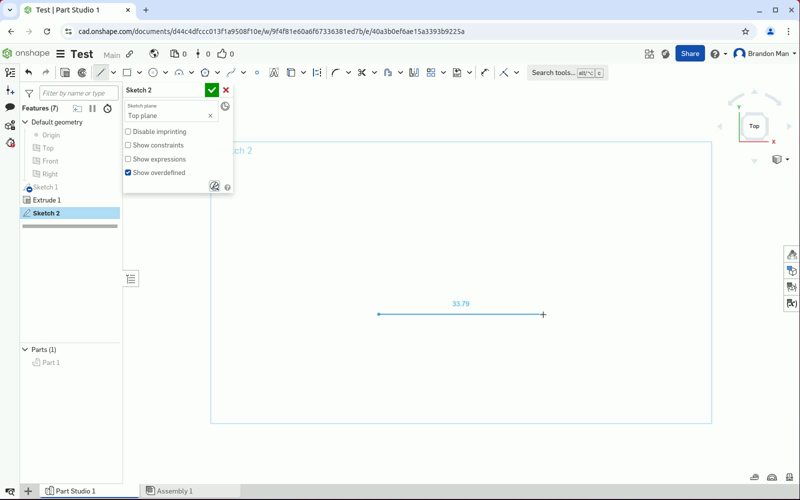
key_up(shift)
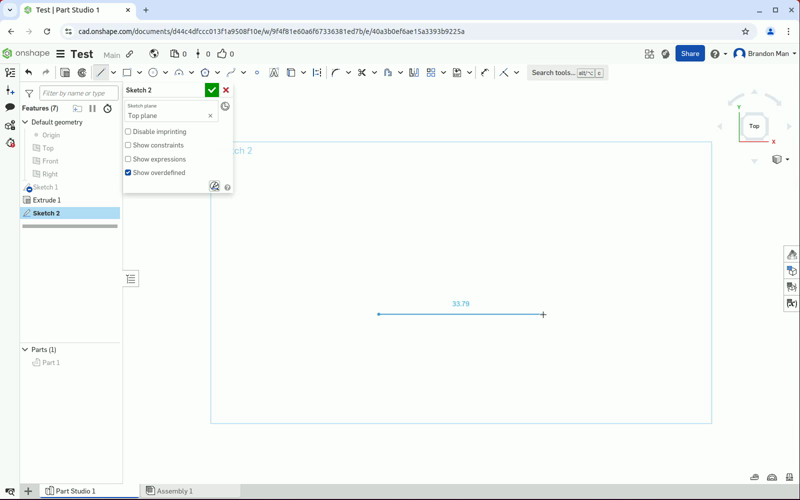
key_down(shift)
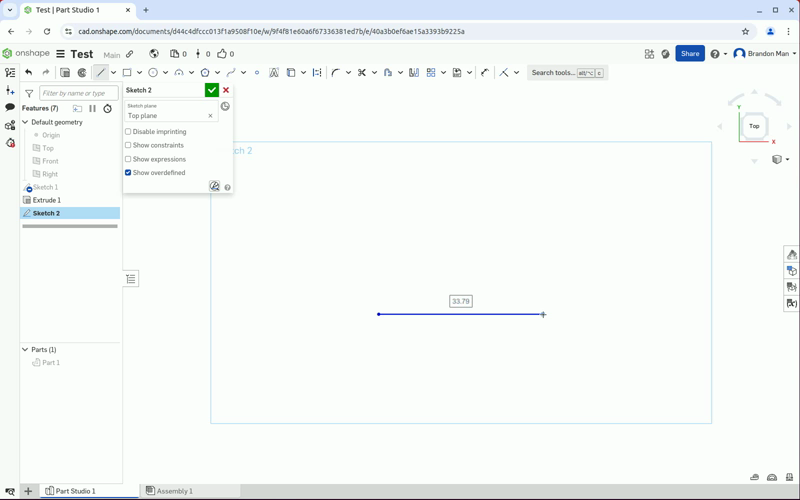
mouse_move(543, 252)
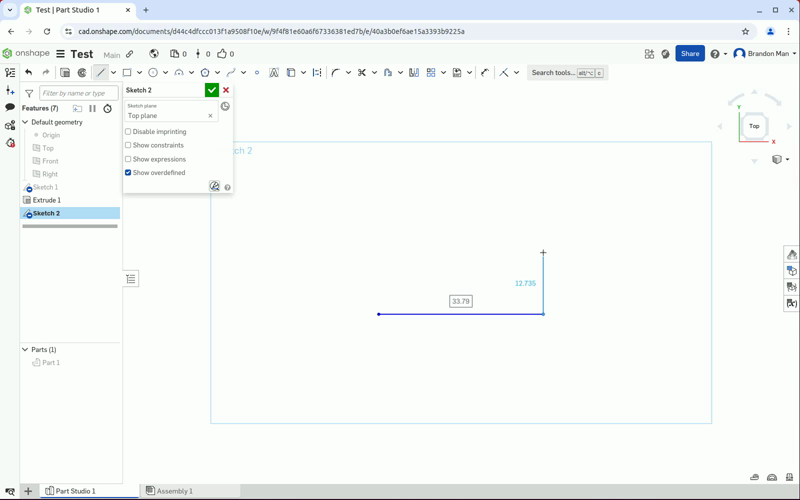
click(543, 252)
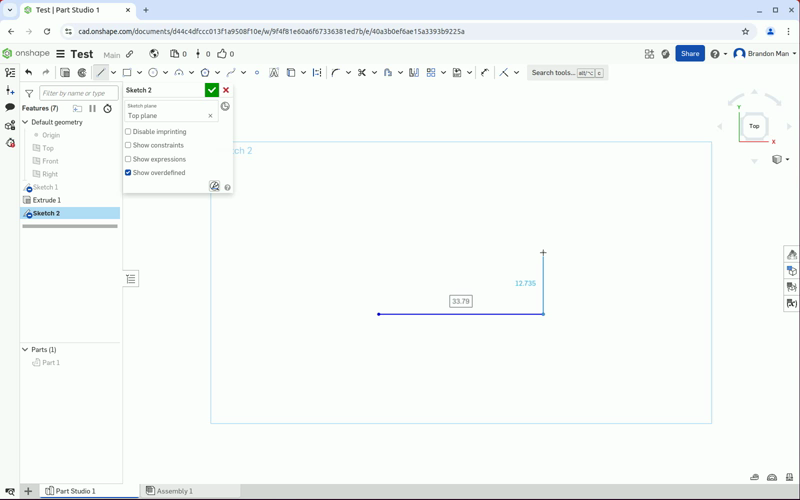
key_up(shift)
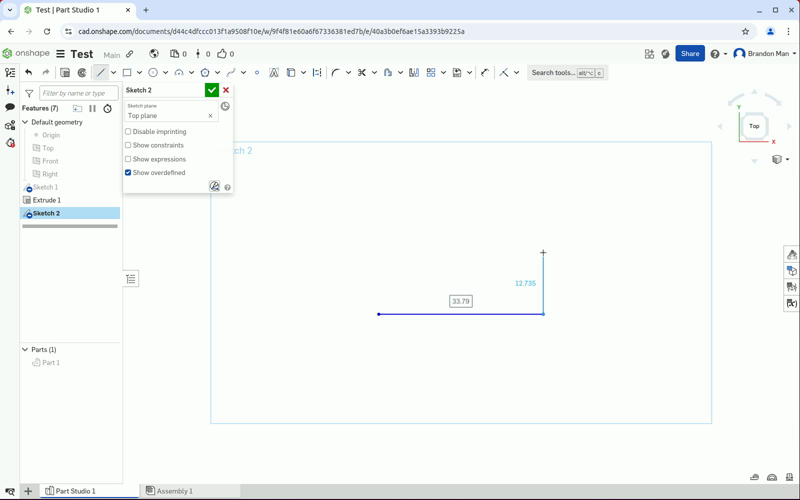
key_down(shift)
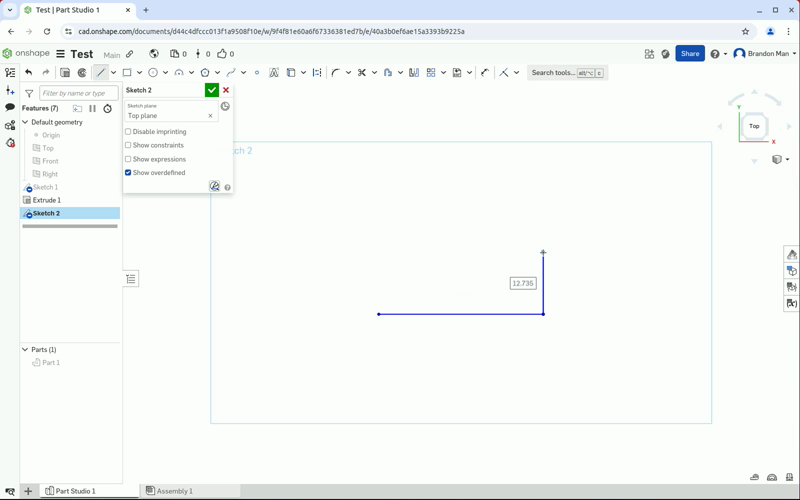
mouse_move(378, 252)
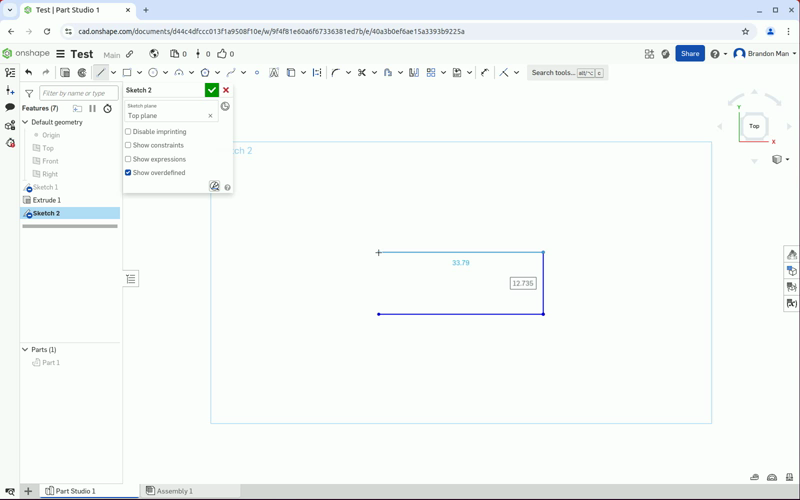
click(378, 252)
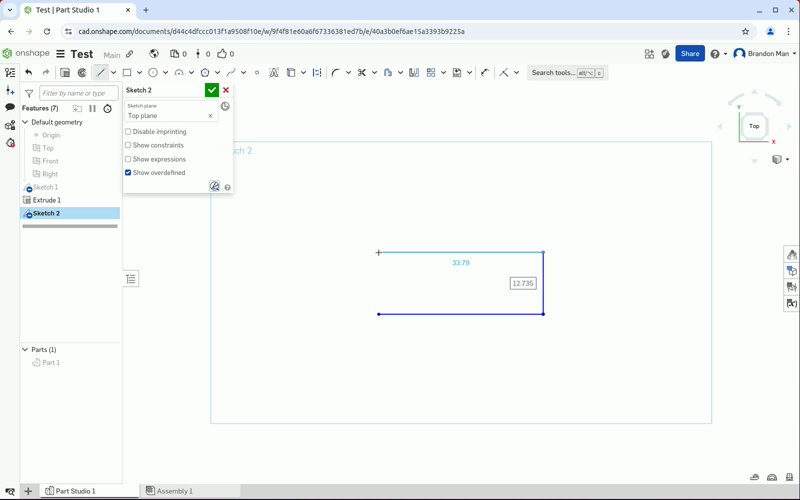
key_up(shift)
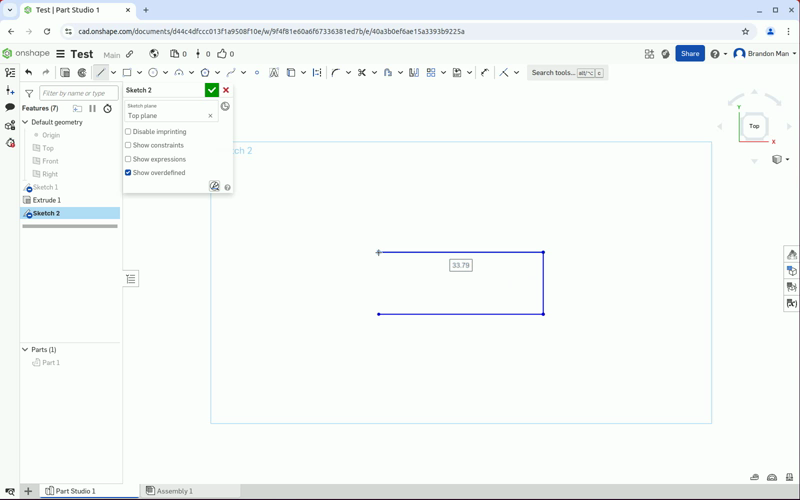
key_down(shift)
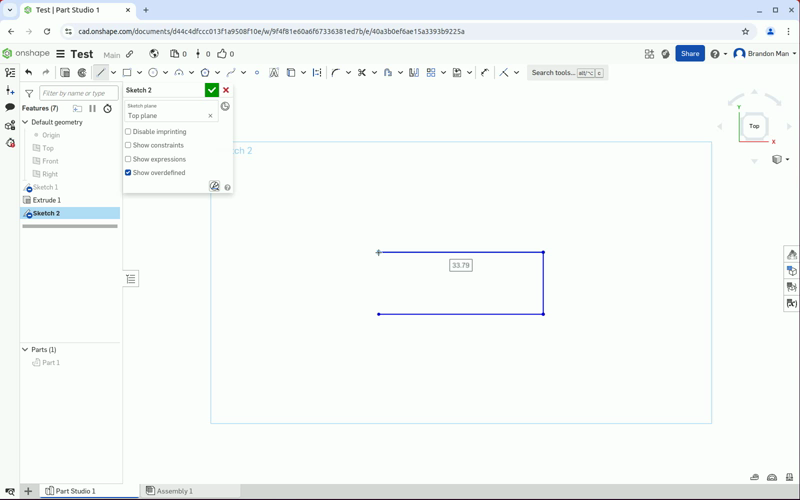
mouse_move(378, 314)
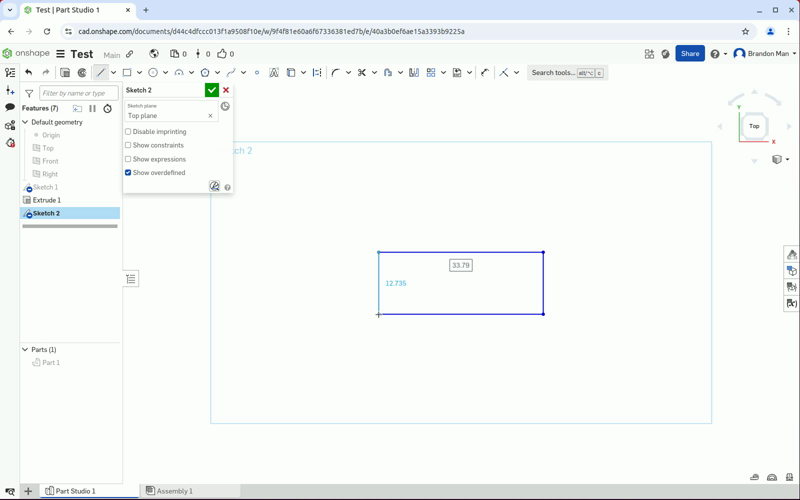
key_up(shift)
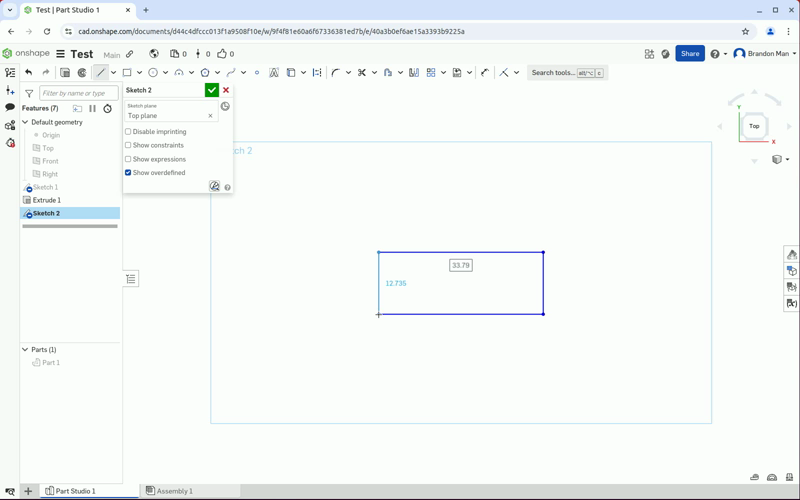
click(378, 314)
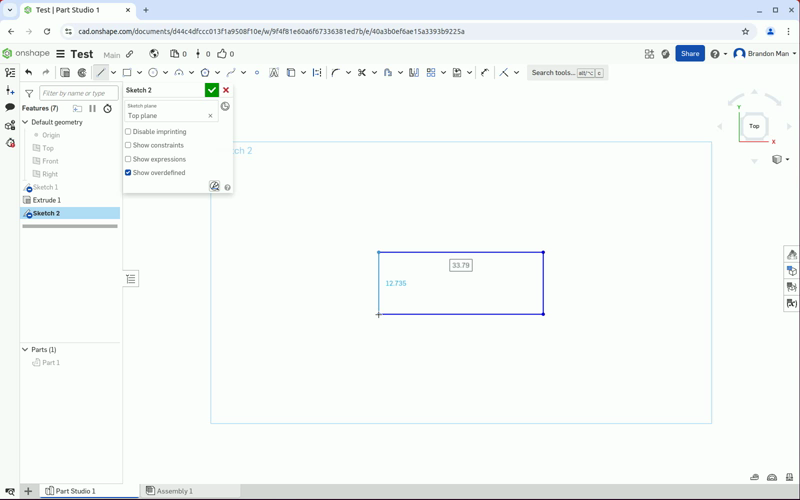
key(esc)
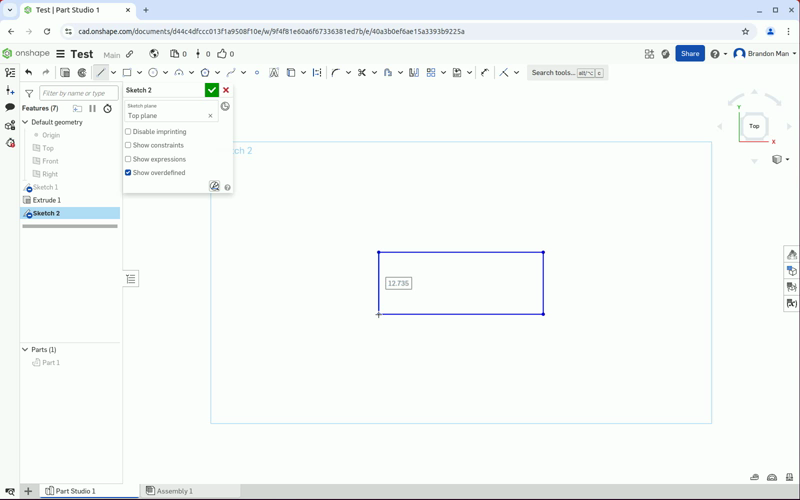
mouse_move(457, 290)
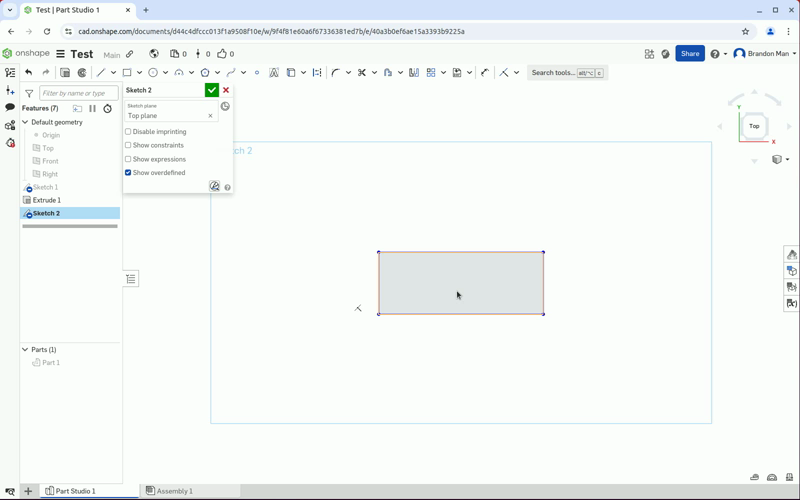
click(457, 290)
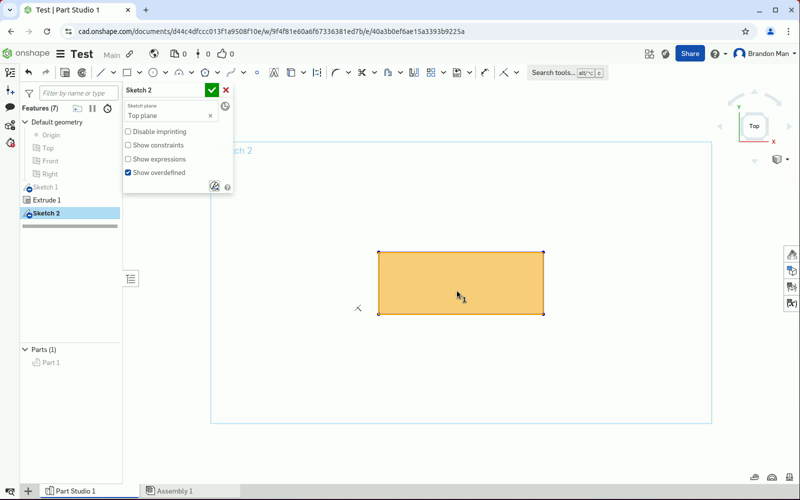
mouse_move(73, 352)
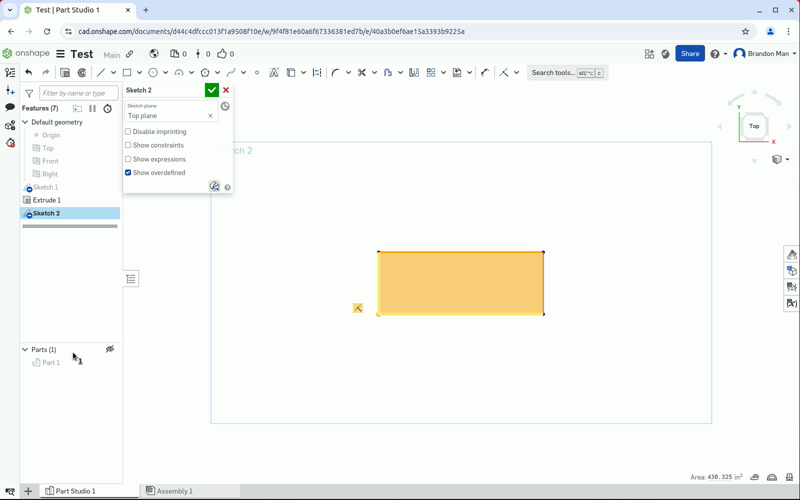
key(shift+y)
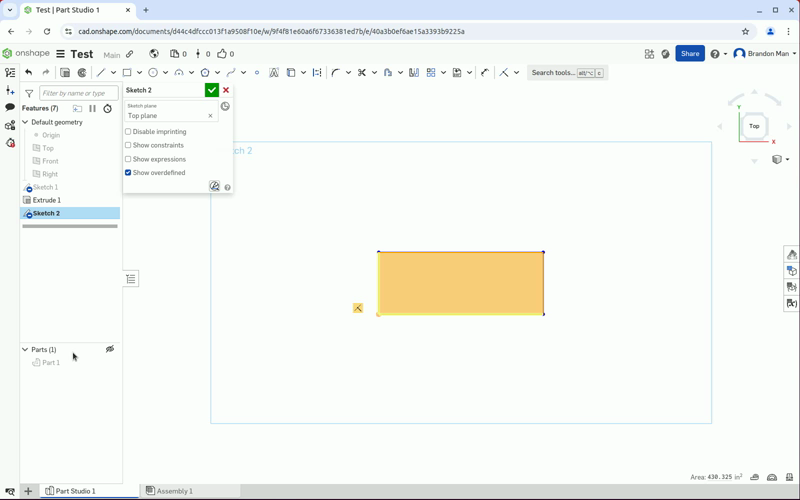
key(shift+e)
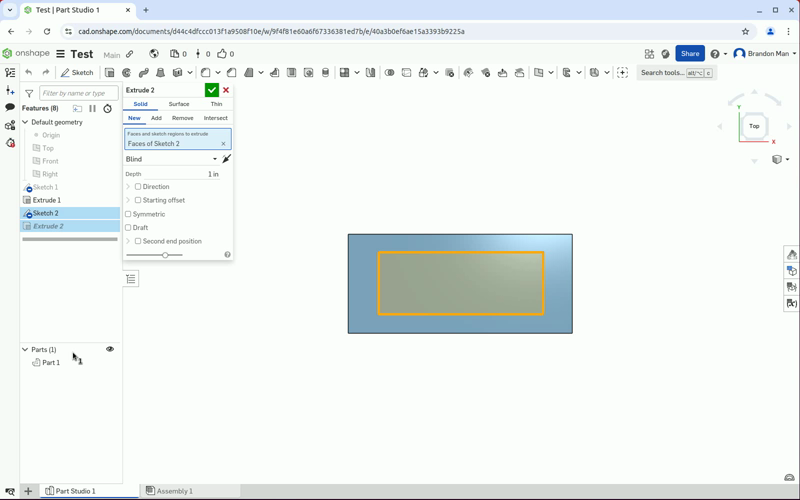
mouse_move(143, 106)
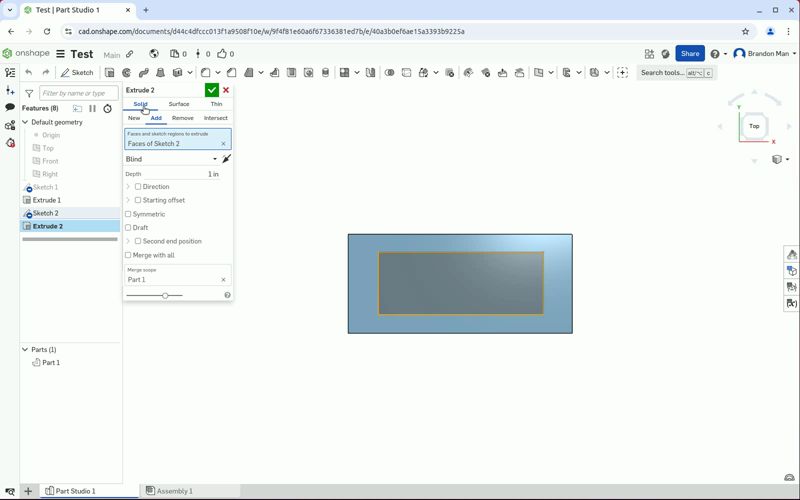
click(143, 106)
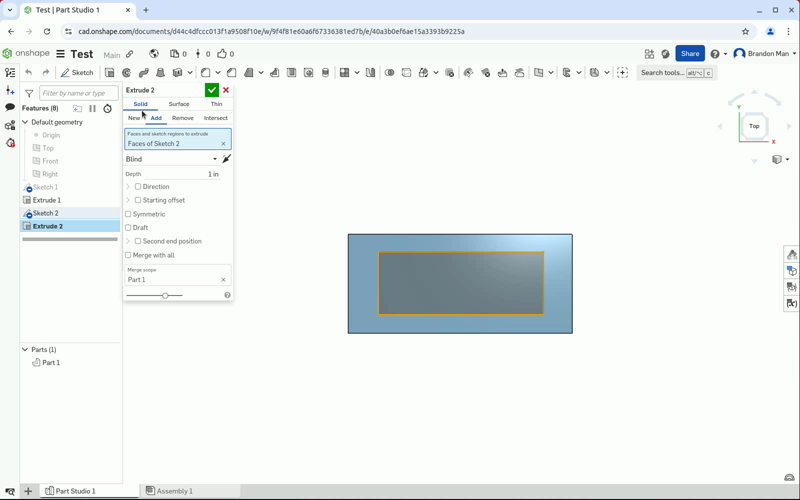
mouse_move(137, 120)
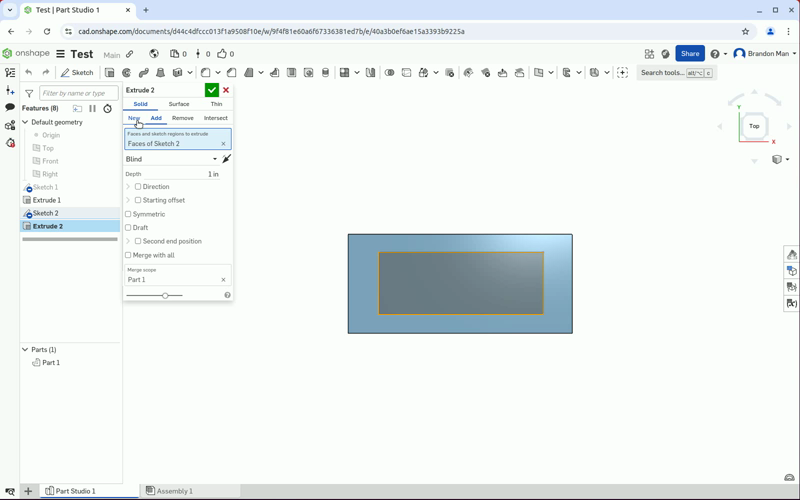
click(137, 120)
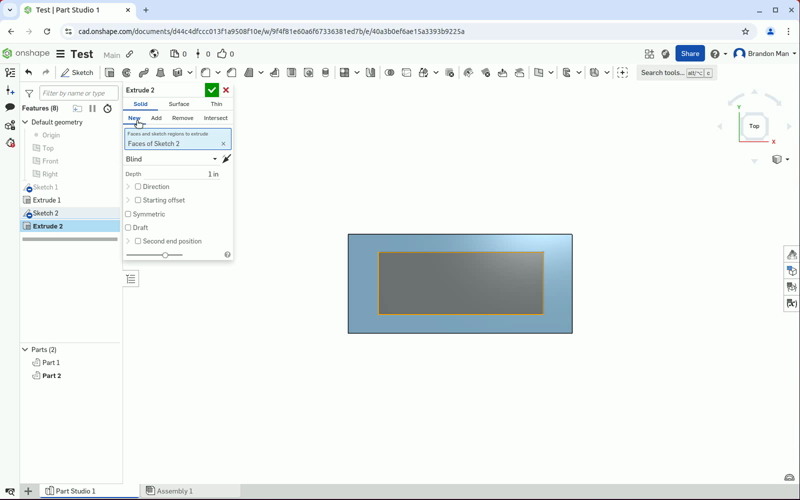
key(tab, 4)
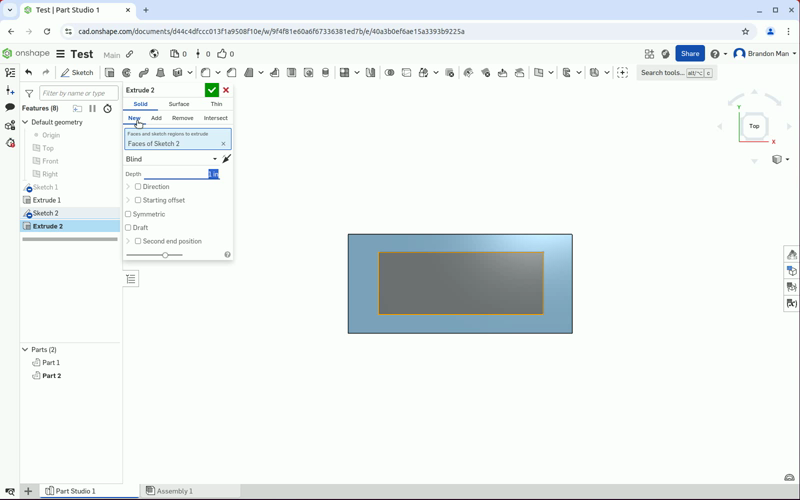
text(-15.405)
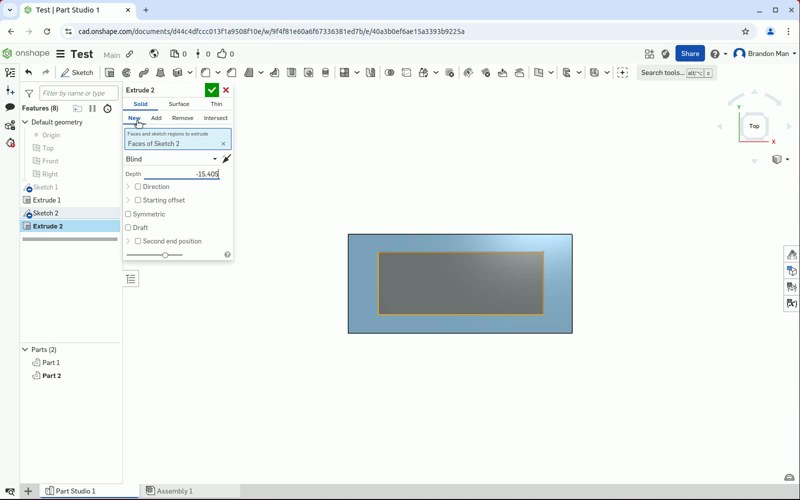
key(enter)
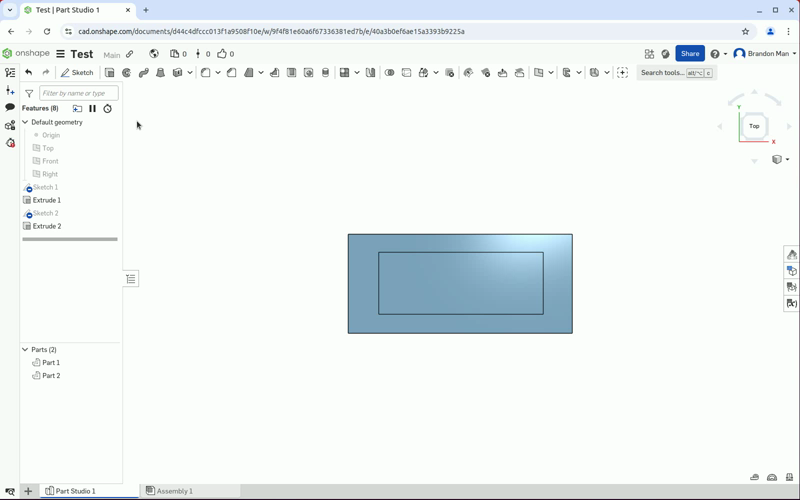
key(shift+h)
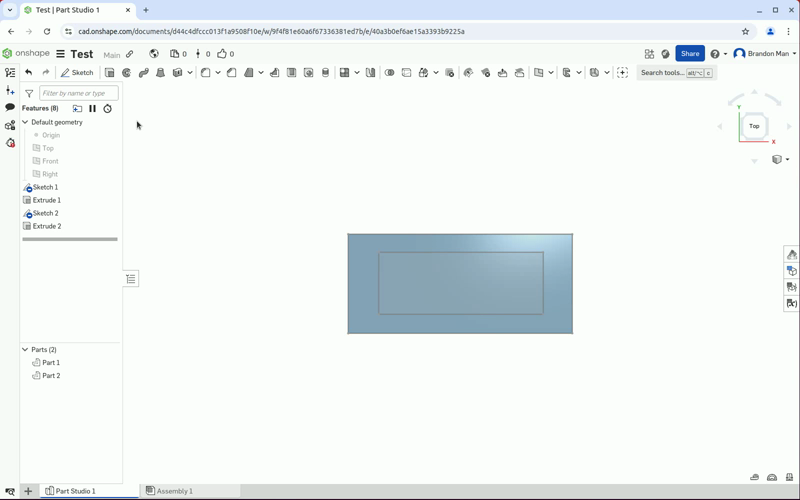
key(shift+h)
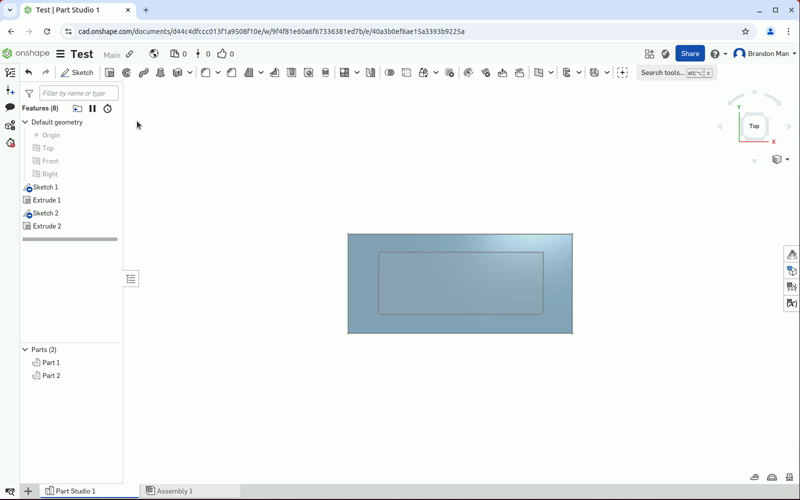
key(shift+7)
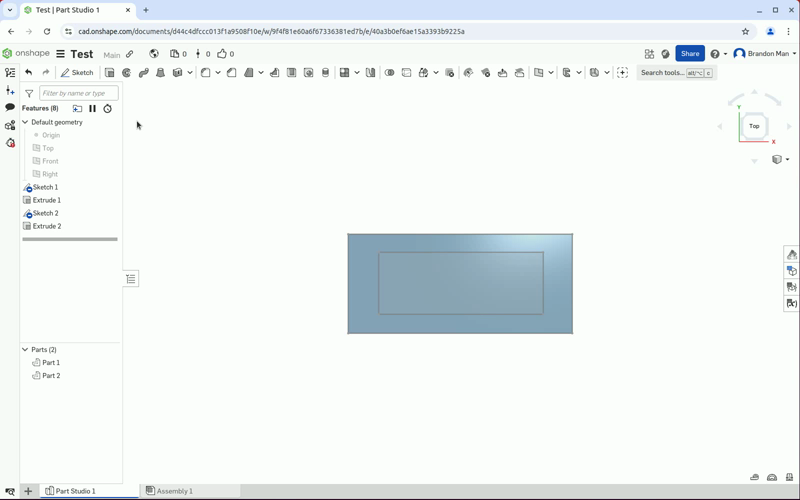
key(up, 3)
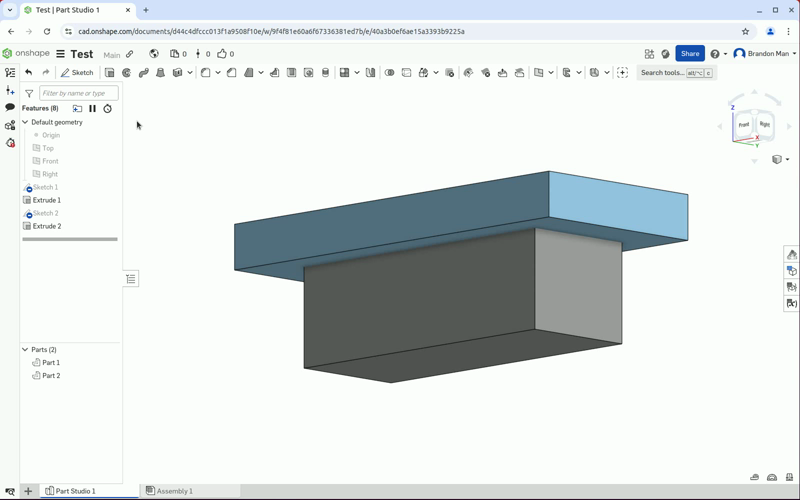
key(left, 3)
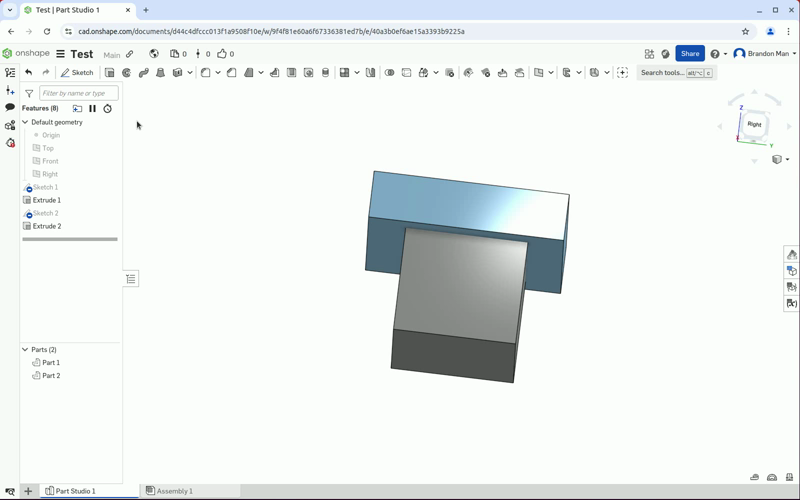
key(right, 3)
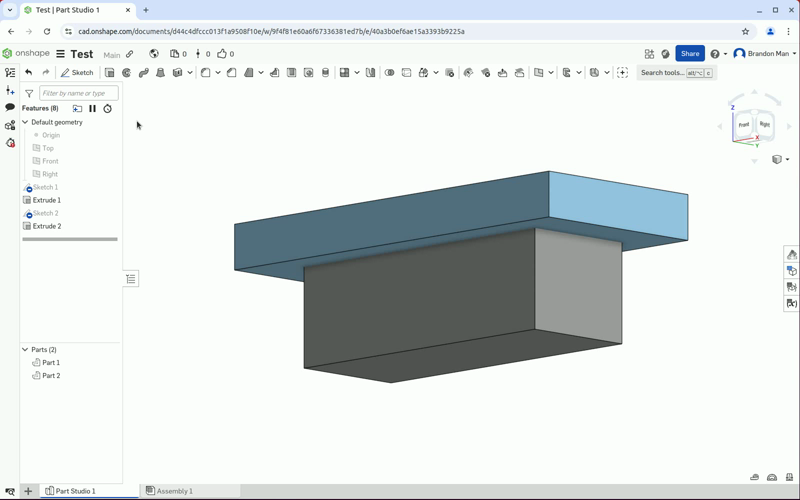
key(down, 3)
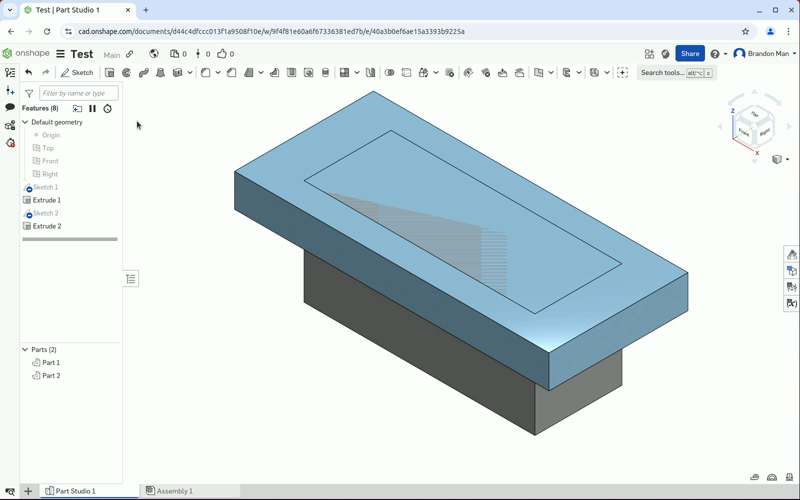
mouse_move(73, 189)
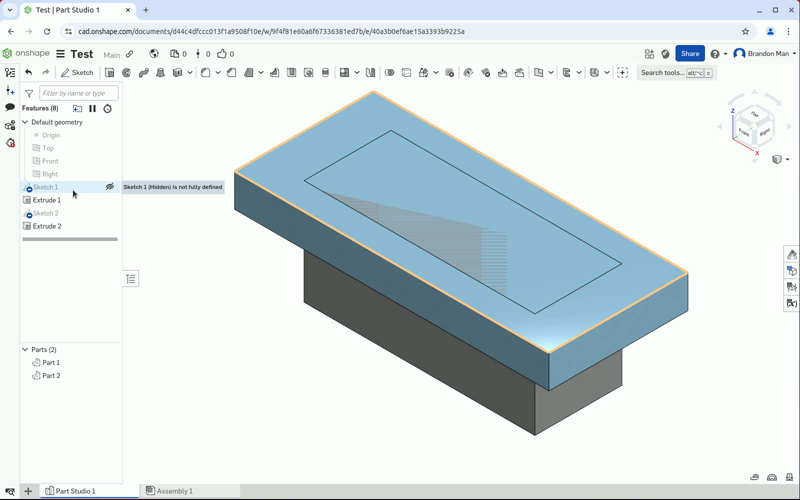
click(73, 189)